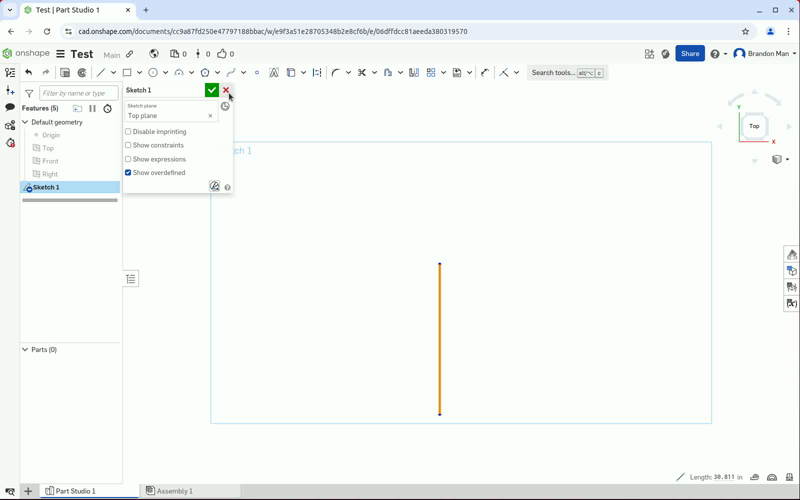
key(shift+h)
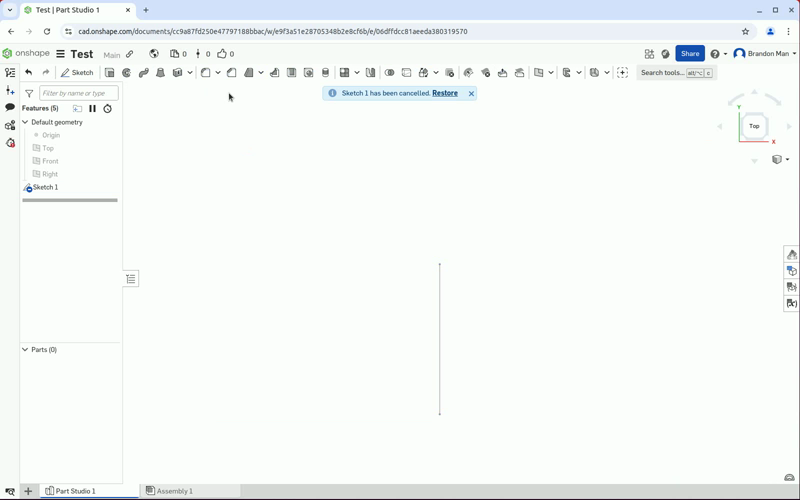
key(shift+s)
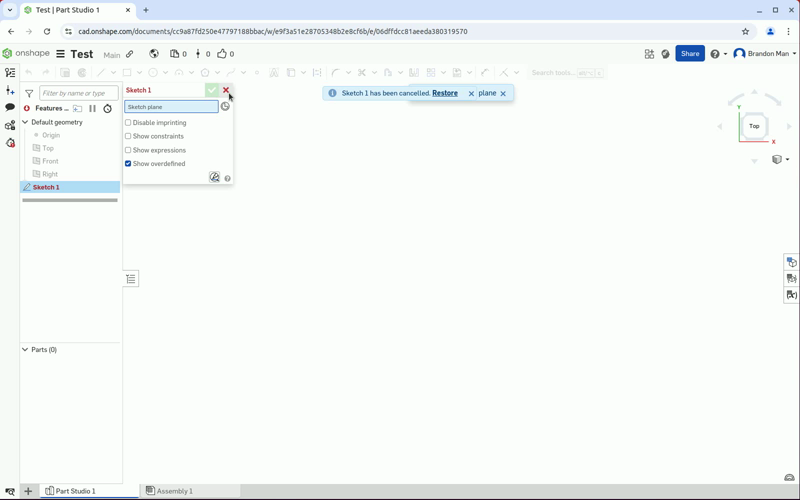
mouse_move(73, 150)
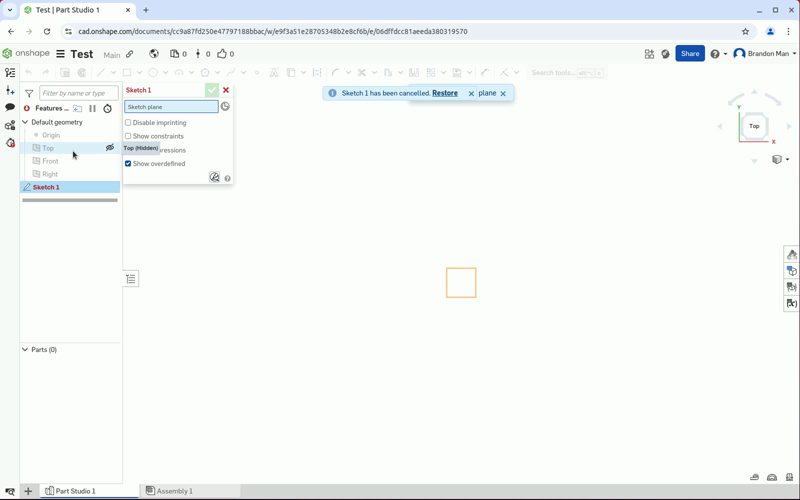
click(73, 150)
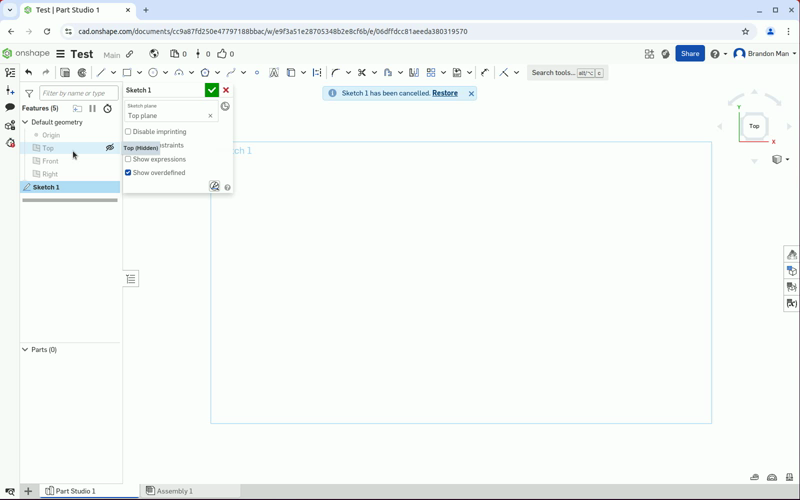
mouse_move(73, 352)
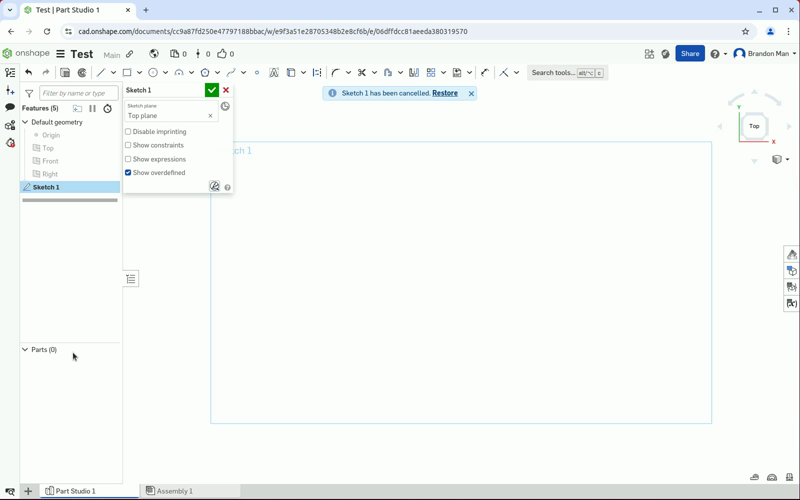
key(y)
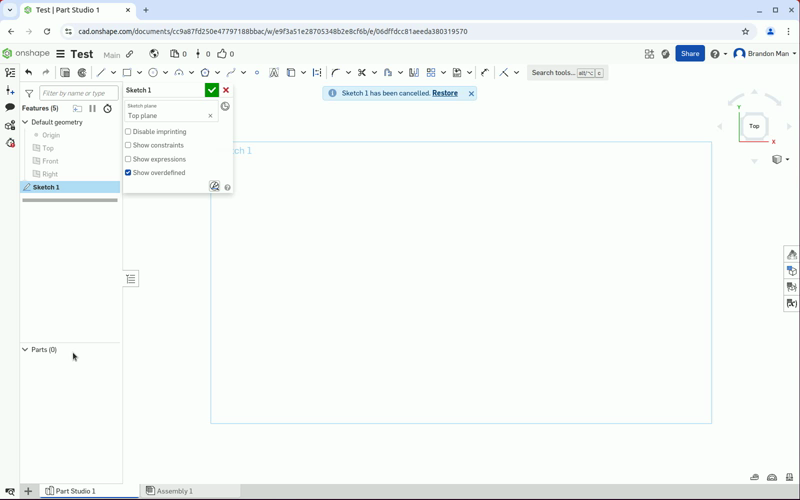
key(l)
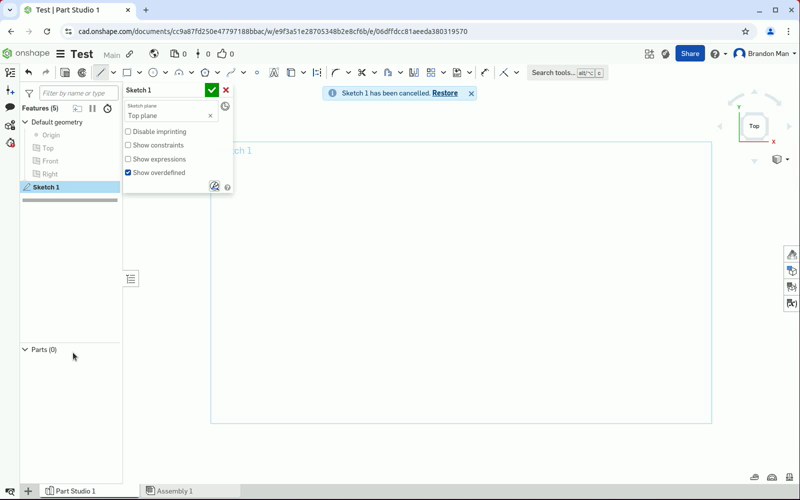
key_down(shift)
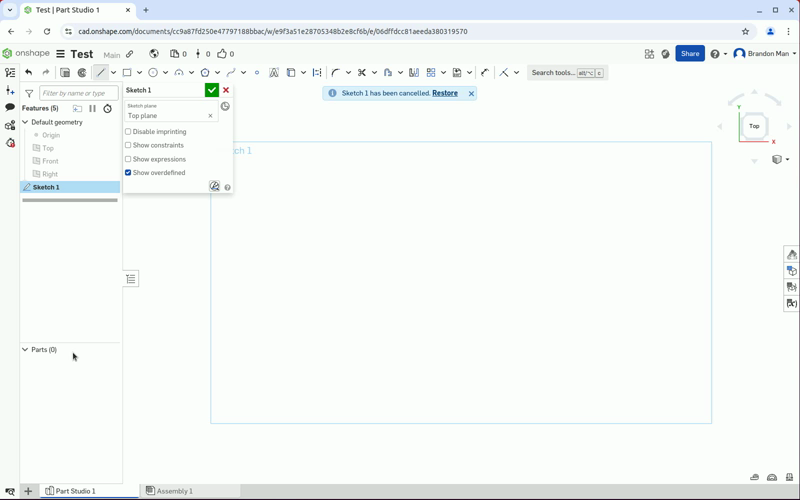
mouse_move(417, 327)
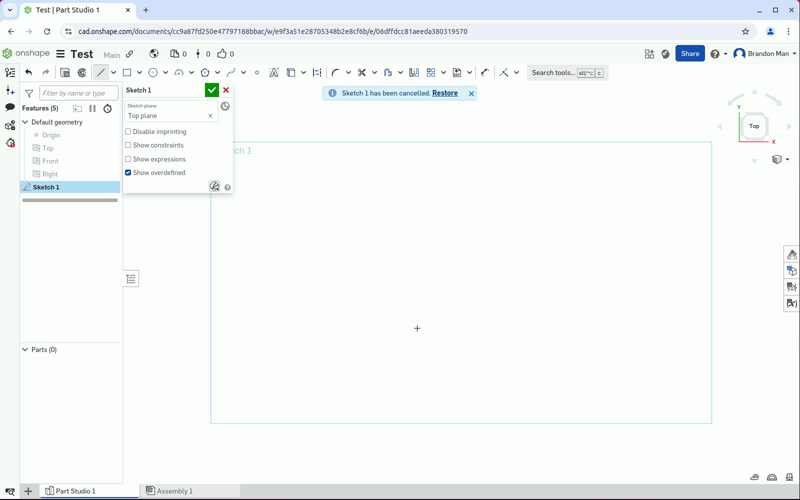
click(417, 327)
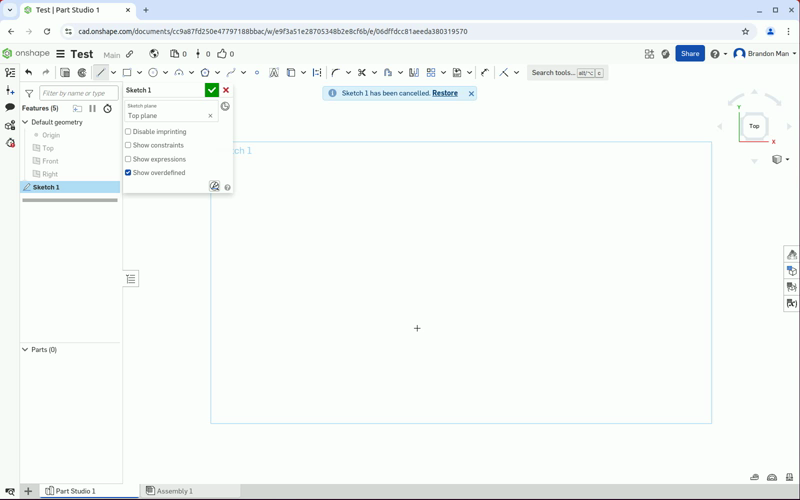
key_up(shift)
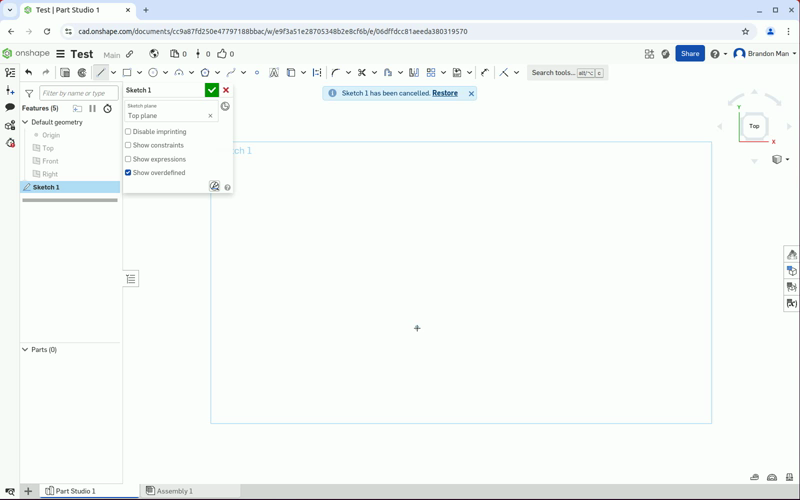
key_down(shift)
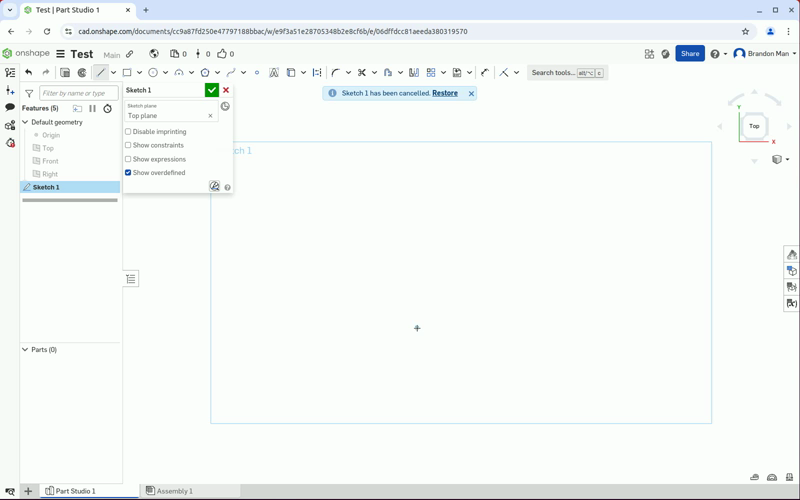
mouse_move(503, 327)
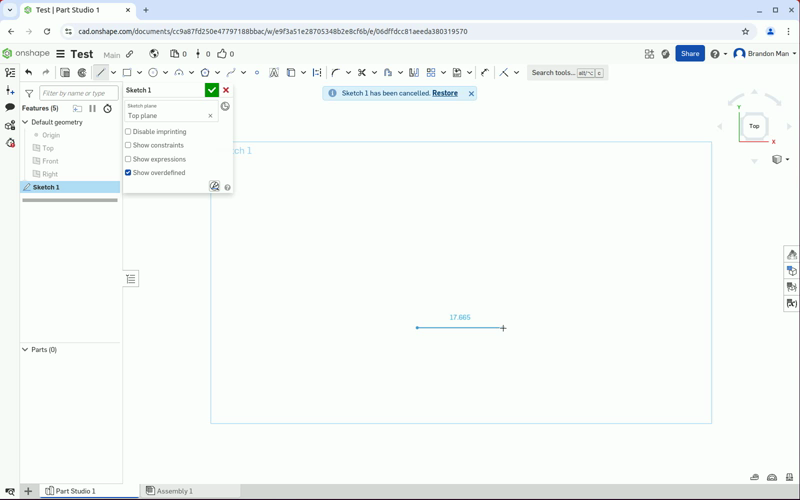
click(503, 327)
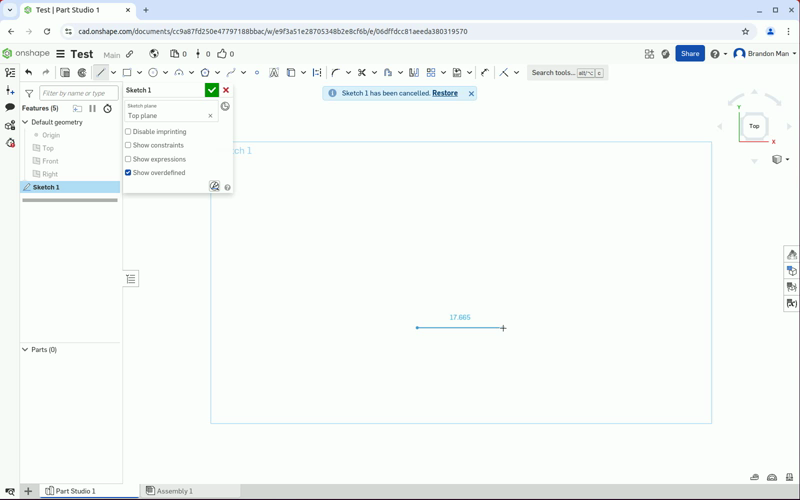
key_up(shift)
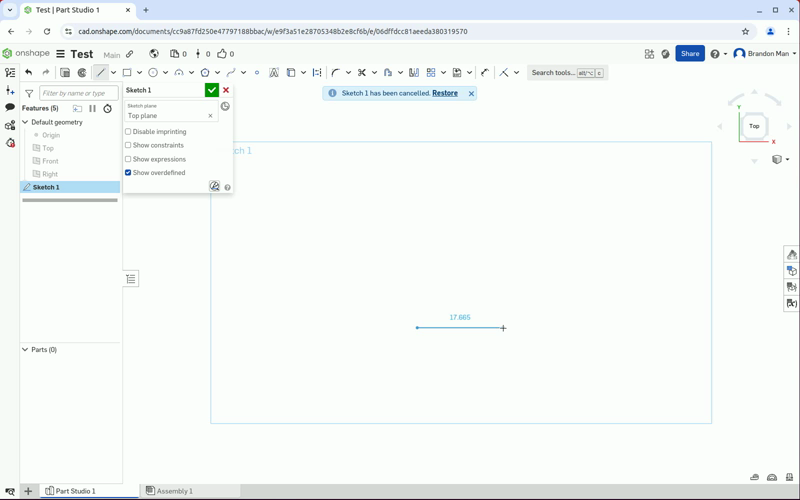
key_down(shift)
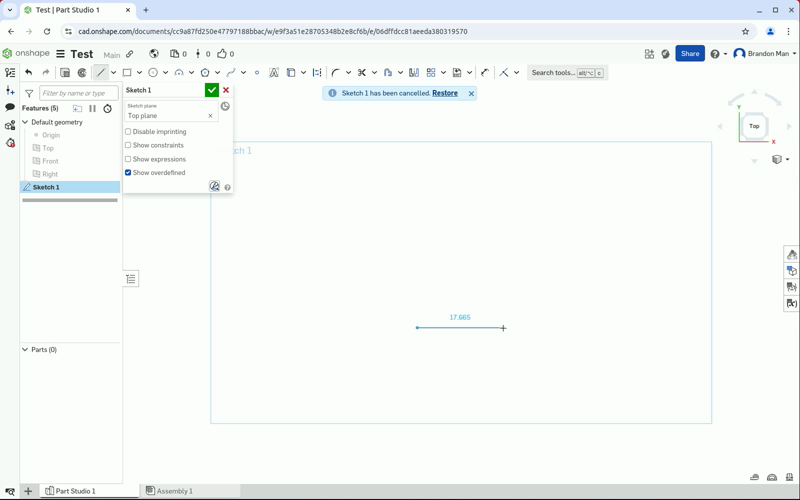
mouse_move(503, 245)
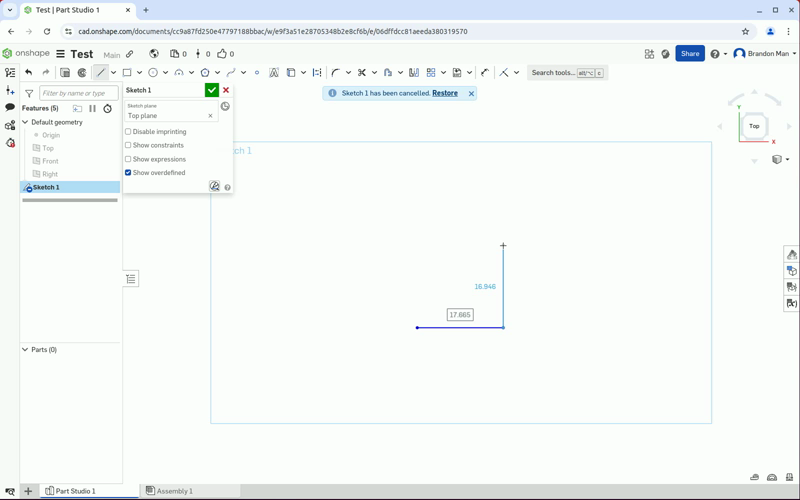
click(503, 245)
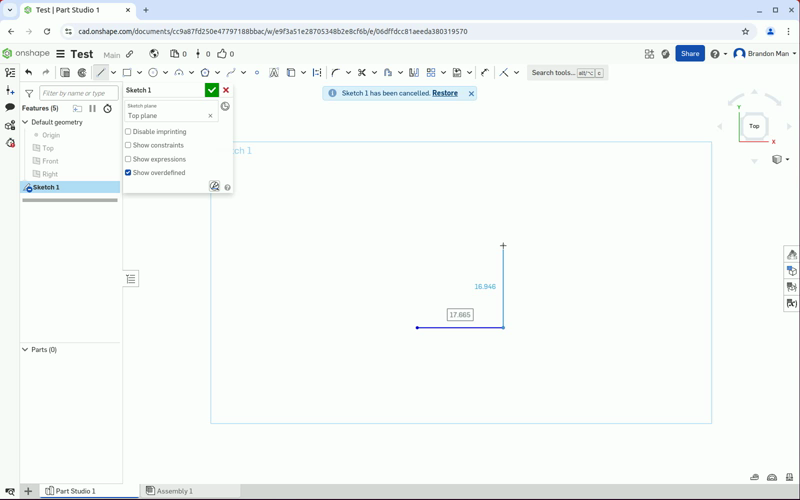
key_up(shift)
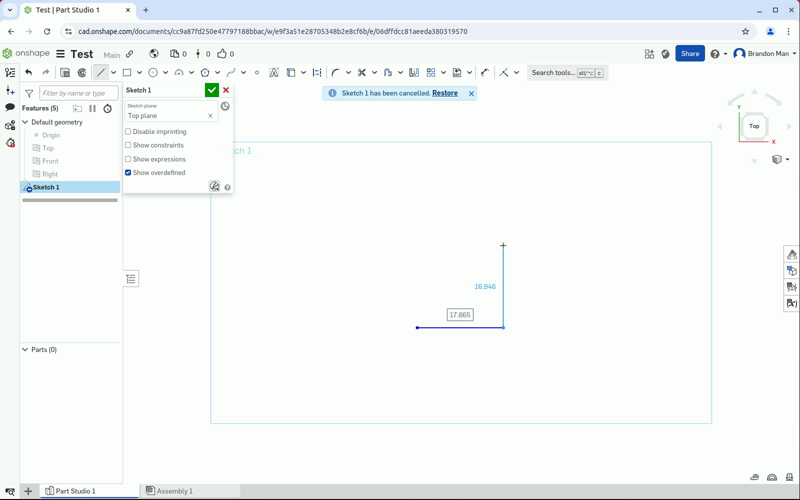
key_down(shift)
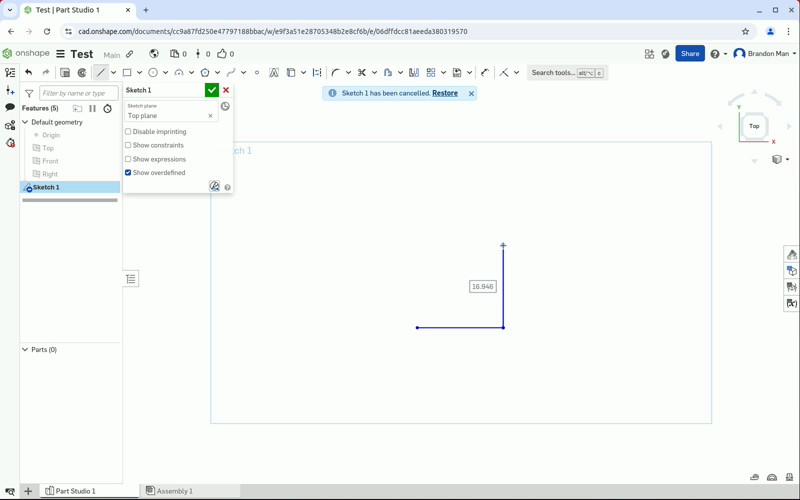
mouse_move(417, 245)
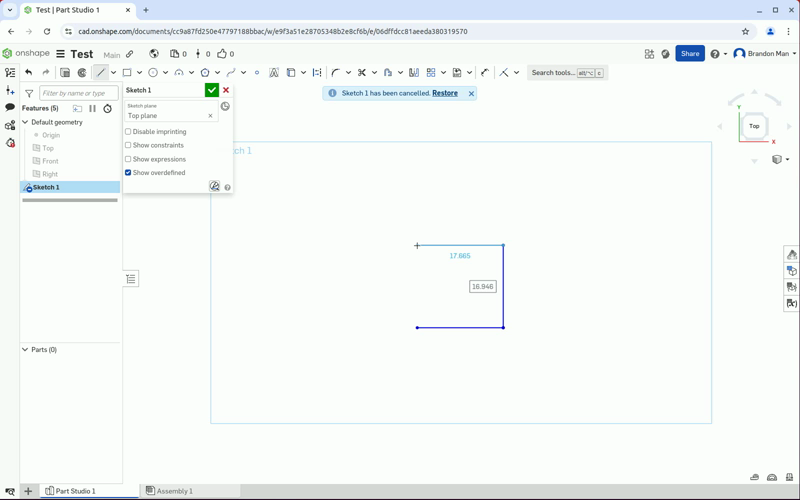
click(417, 245)
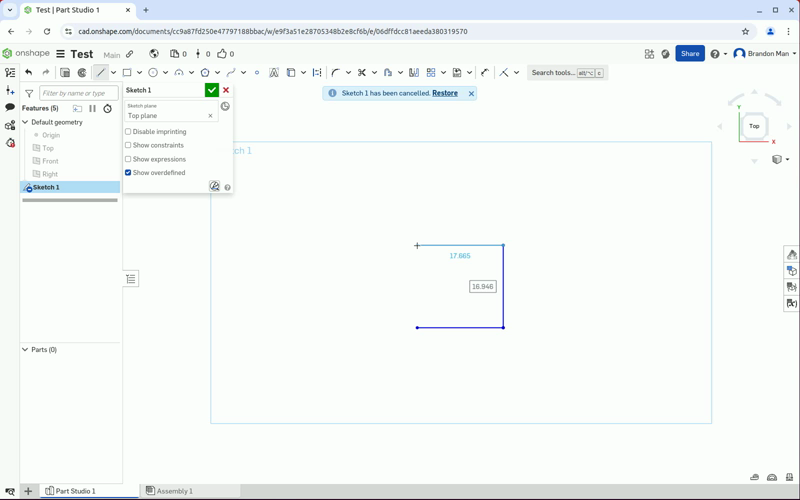
key_up(shift)
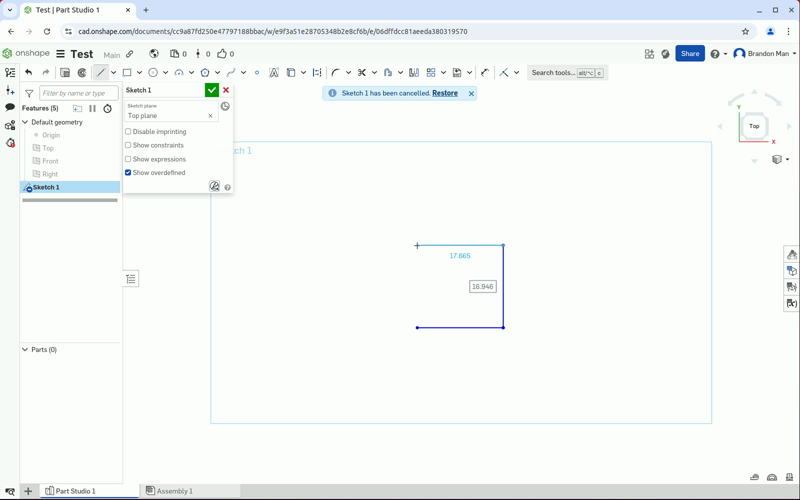
key_down(shift)
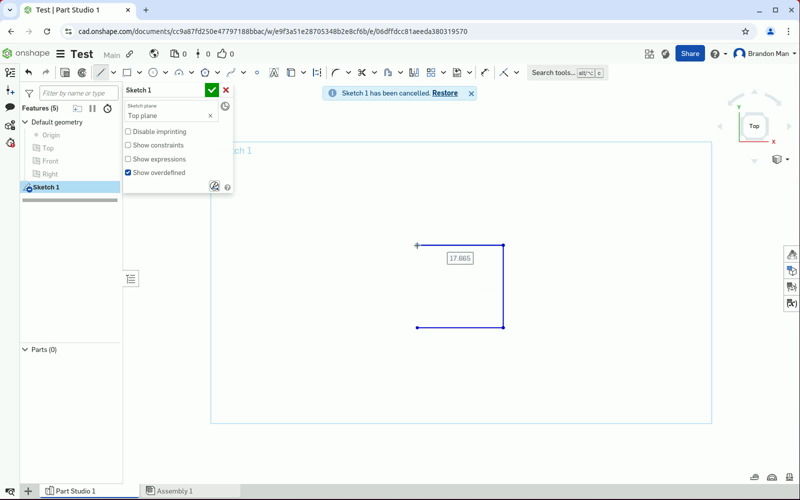
mouse_move(417, 327)
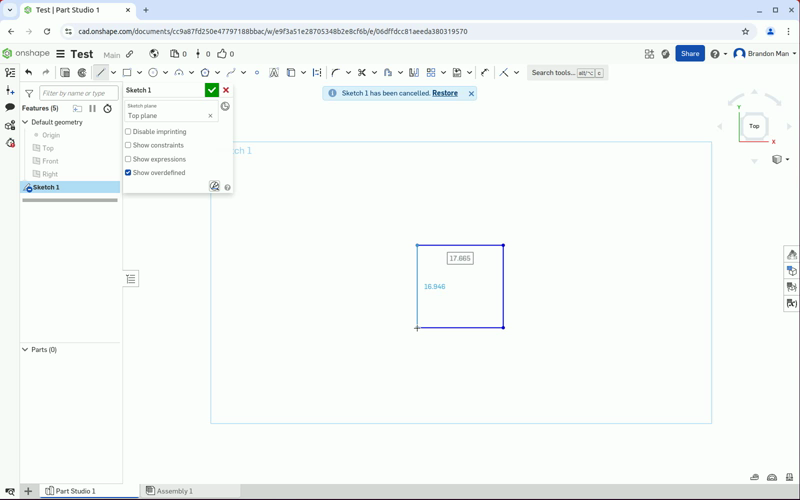
key_up(shift)
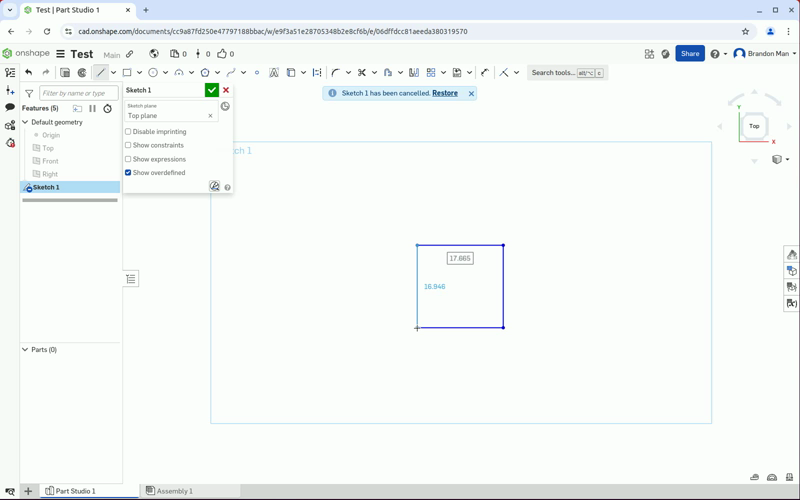
click(417, 327)
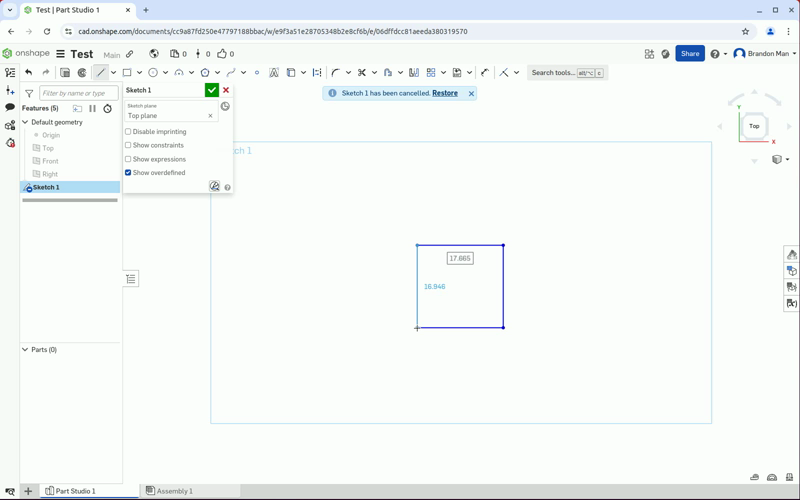
key(esc)
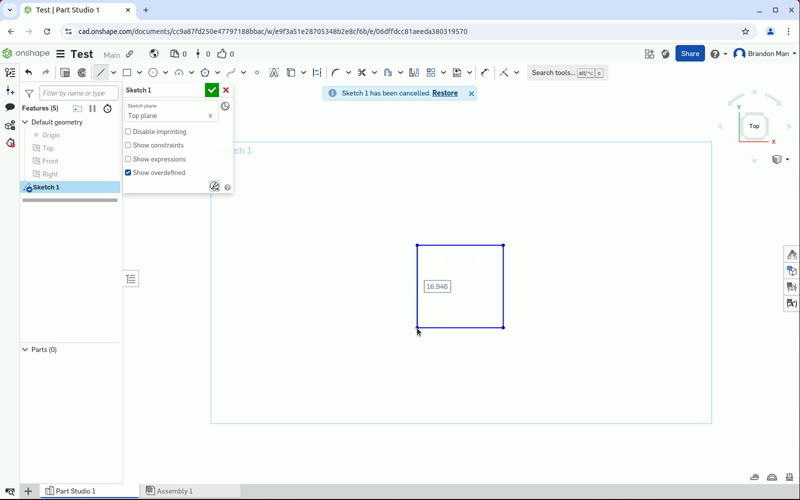
mouse_move(431, 304)
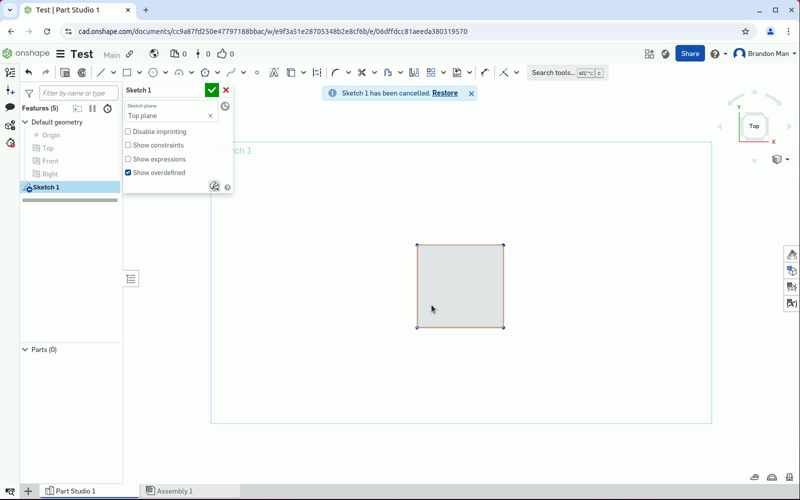
click(431, 304)
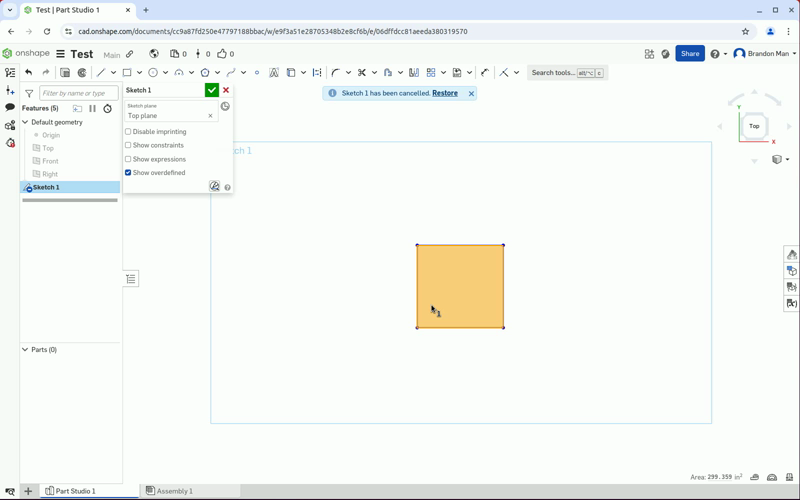
mouse_move(73, 352)
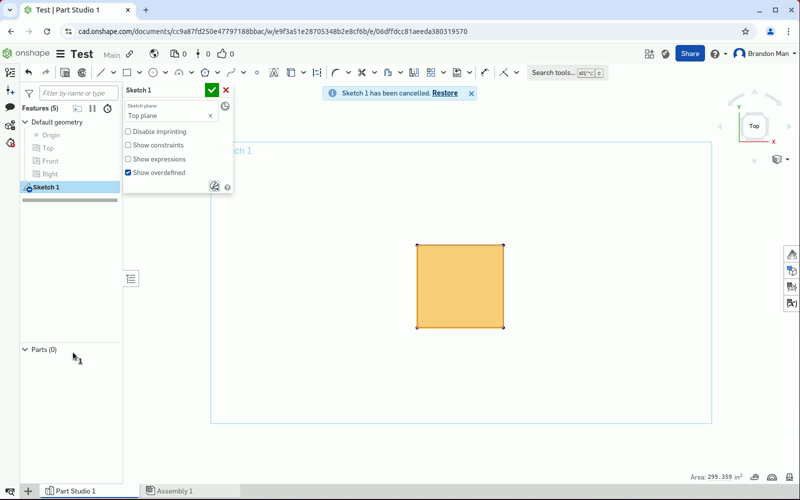
key(shift+y)
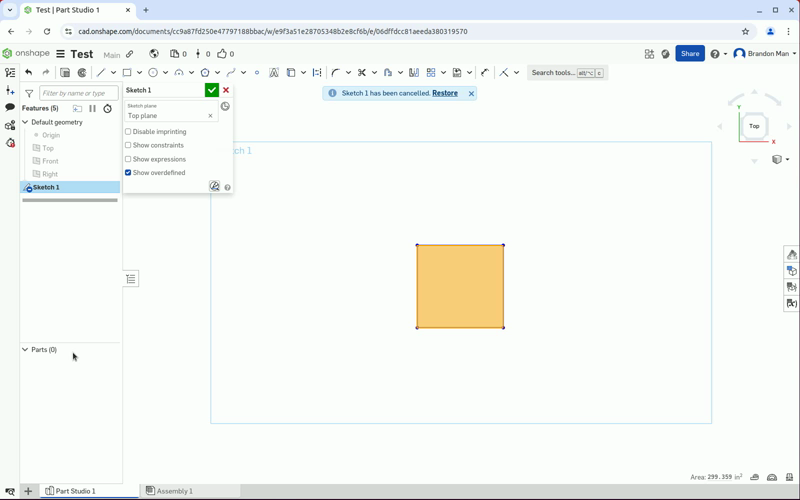
key(shift+e)
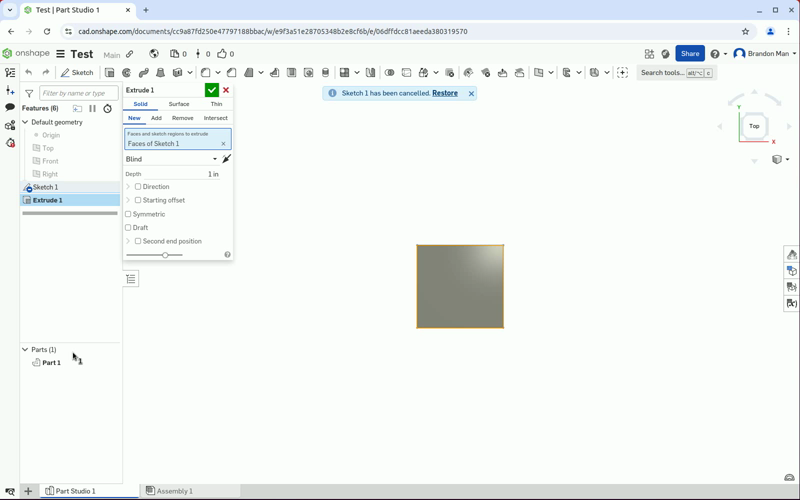
mouse_move(143, 106)
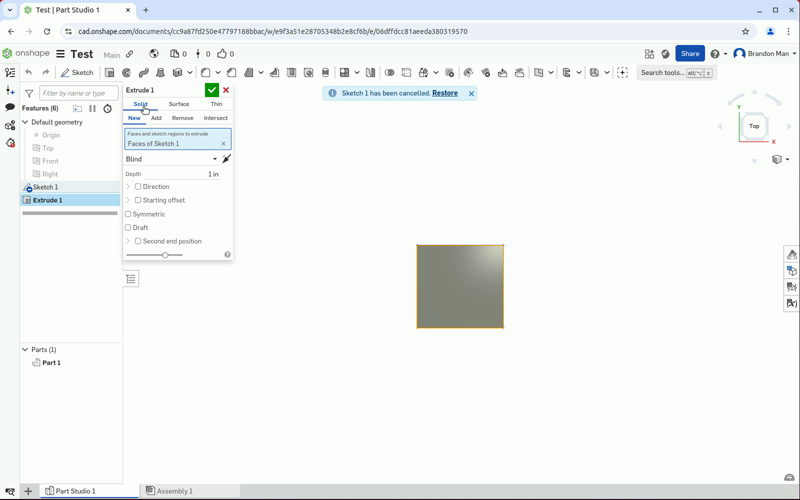
click(143, 106)
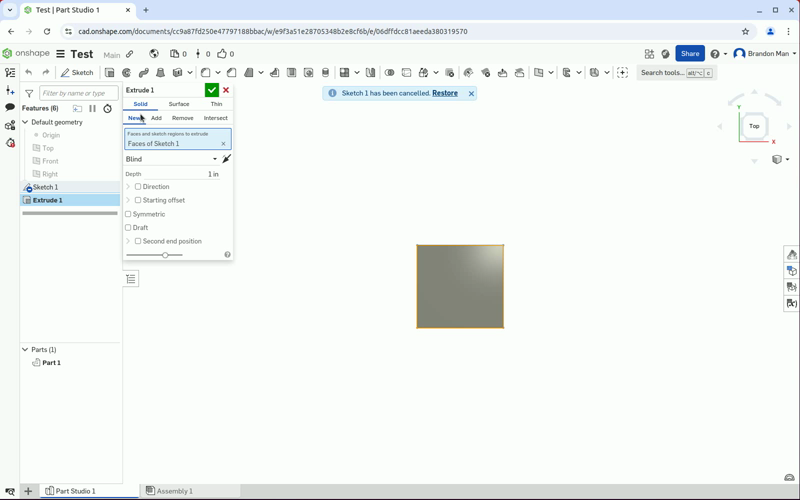
mouse_move(137, 120)
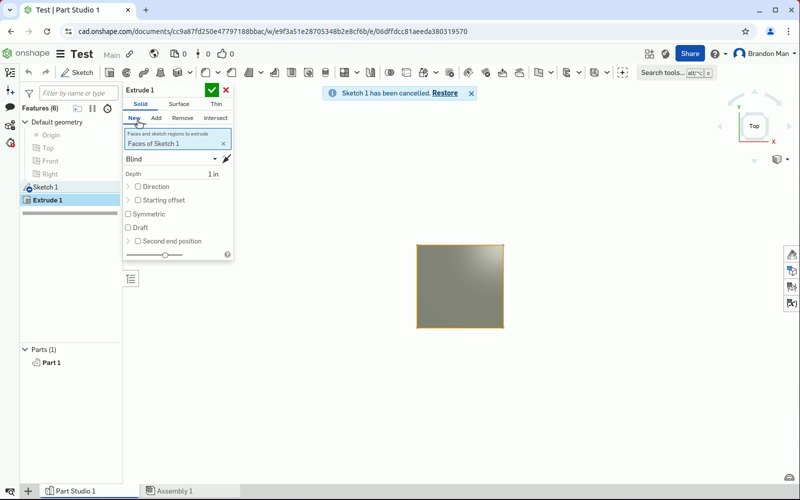
click(137, 120)
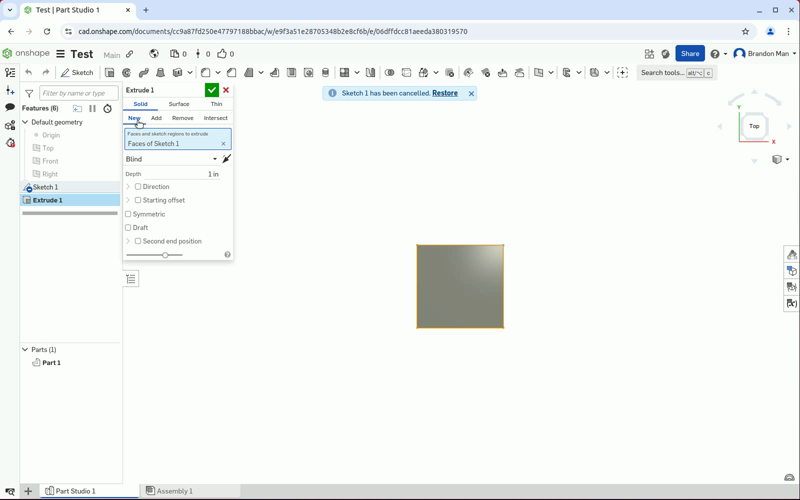
key(tab, 4)
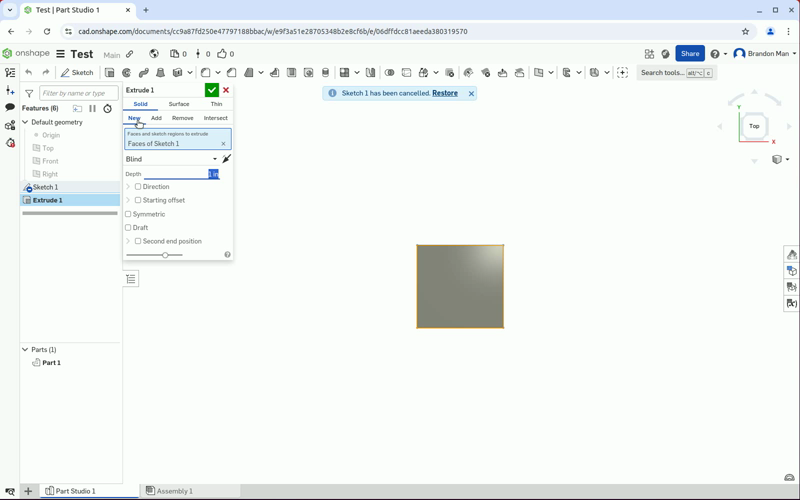
text(23.108)
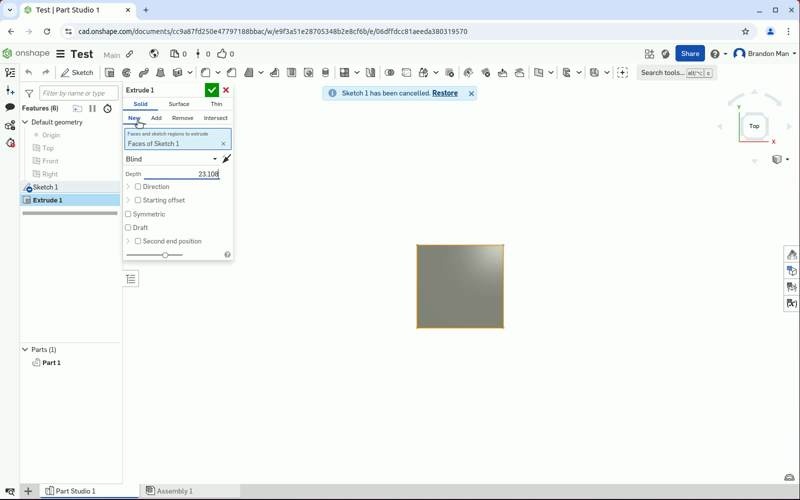
key(enter)
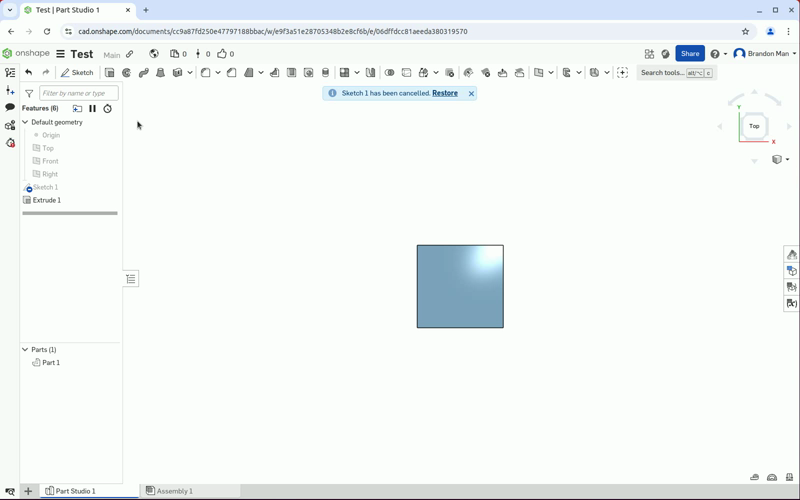
key(shift+h)
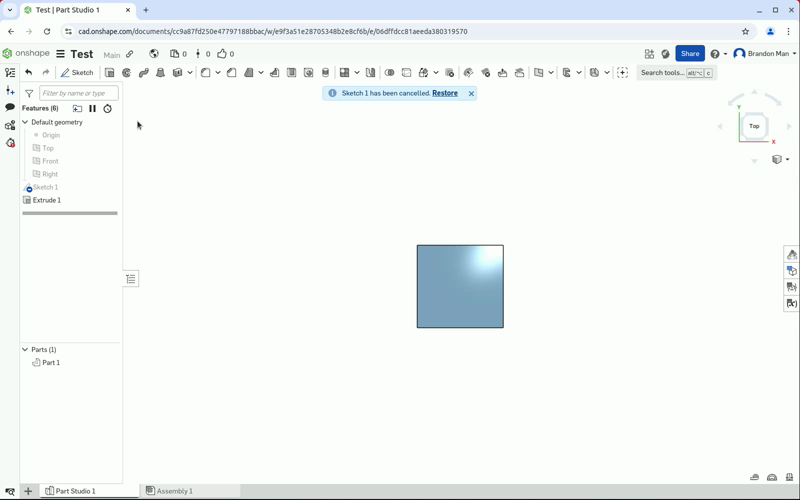
key(shift+h)
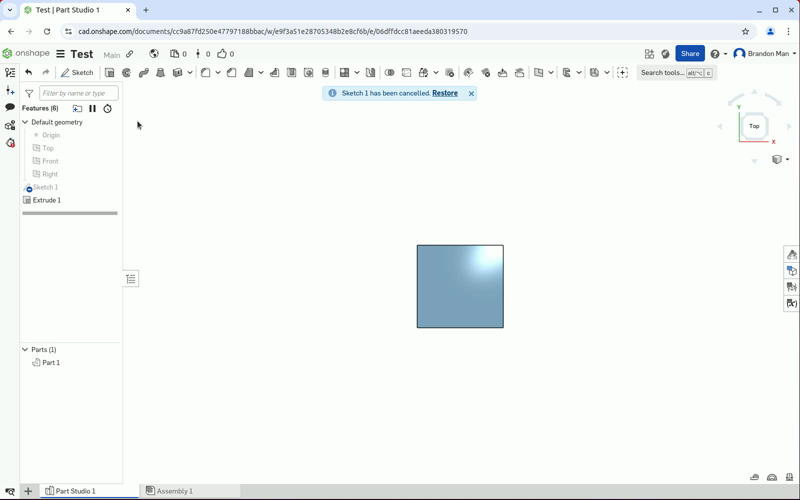
mouse_move(73, 189)
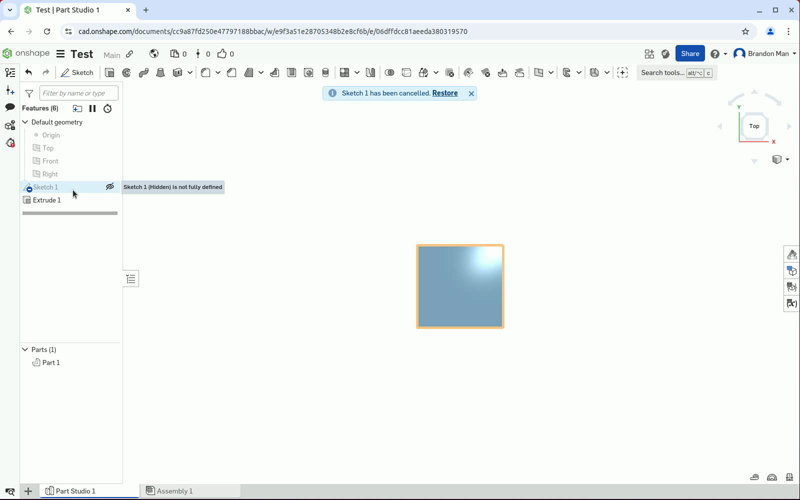
click(73, 189)
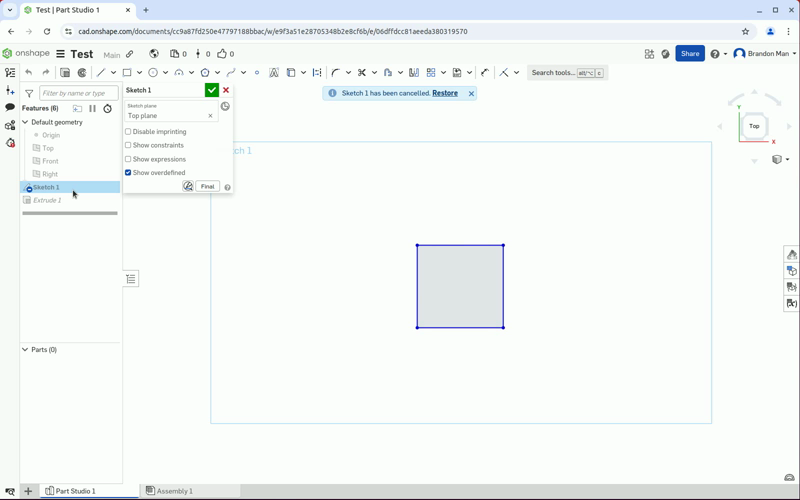
mouse_move(229, 92)
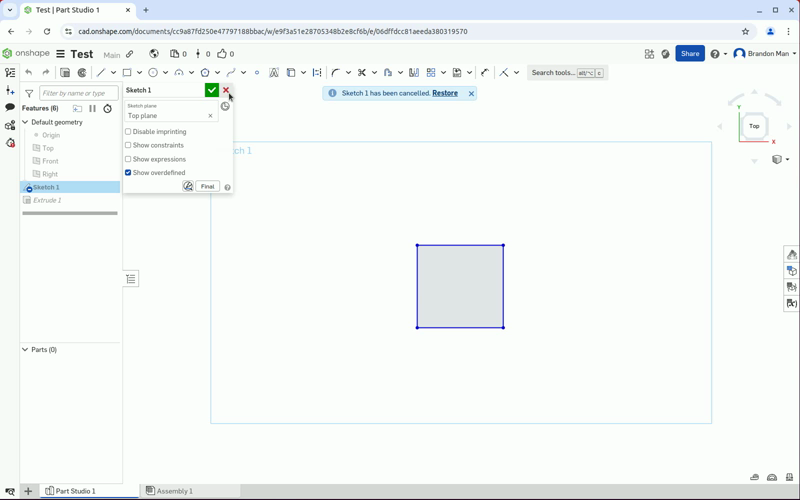
click(229, 92)
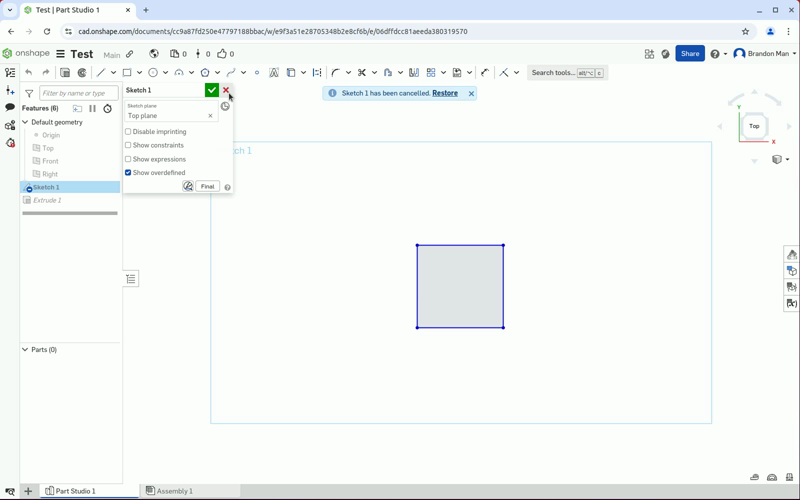
key(shift+s)
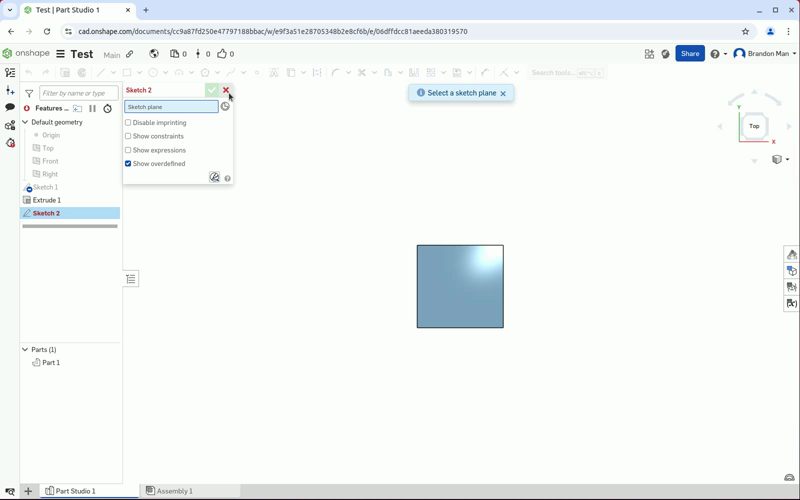
mouse_move(73, 150)
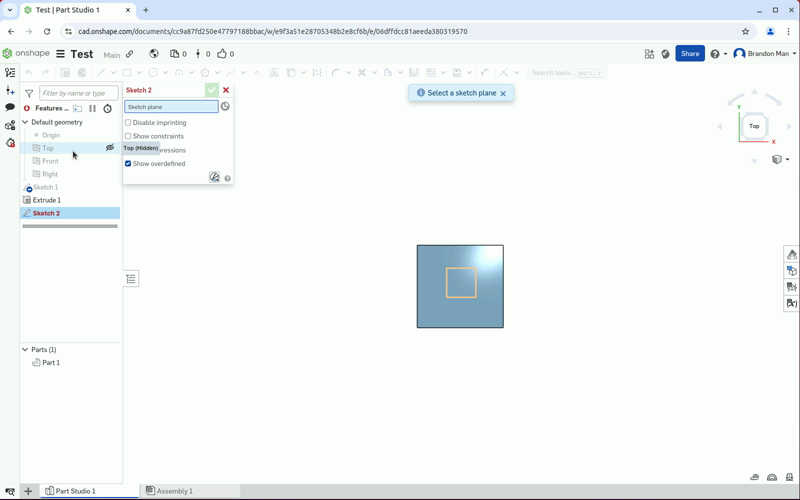
click(73, 150)
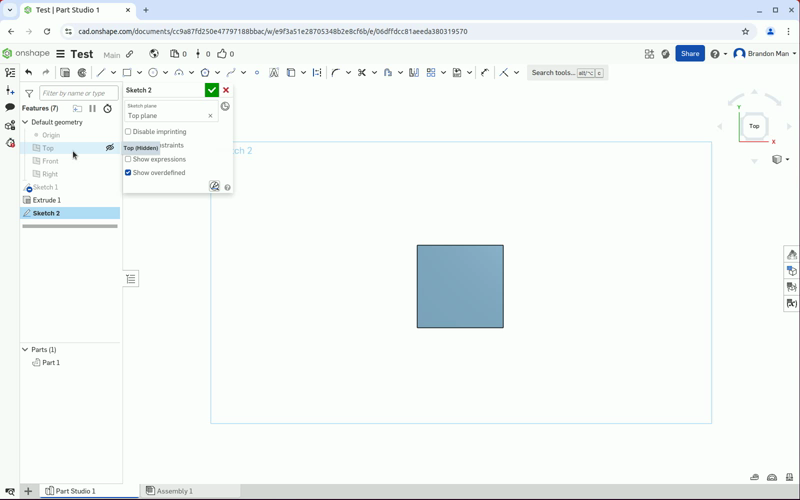
mouse_move(73, 352)
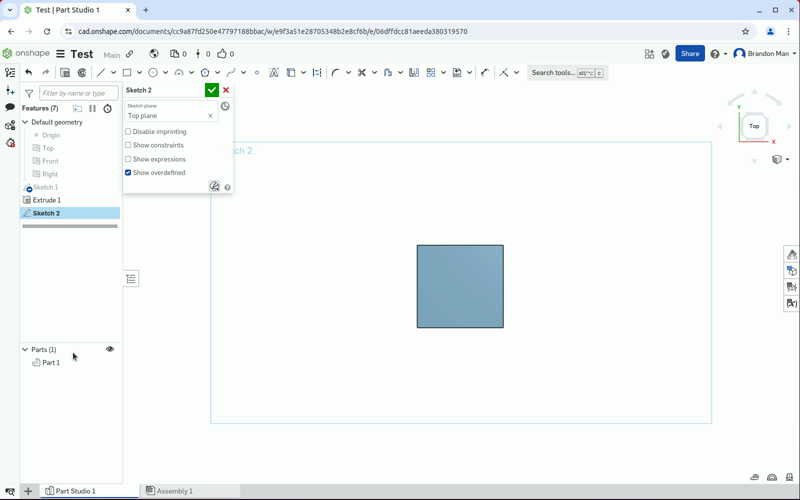
key(y)
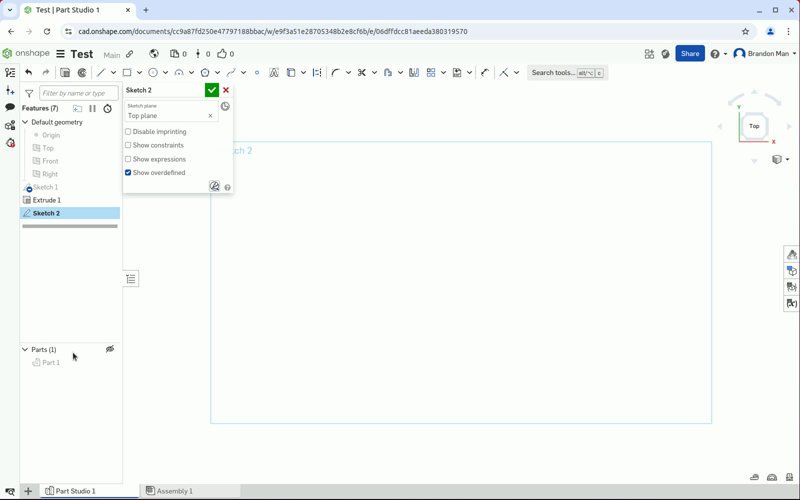
key(c)
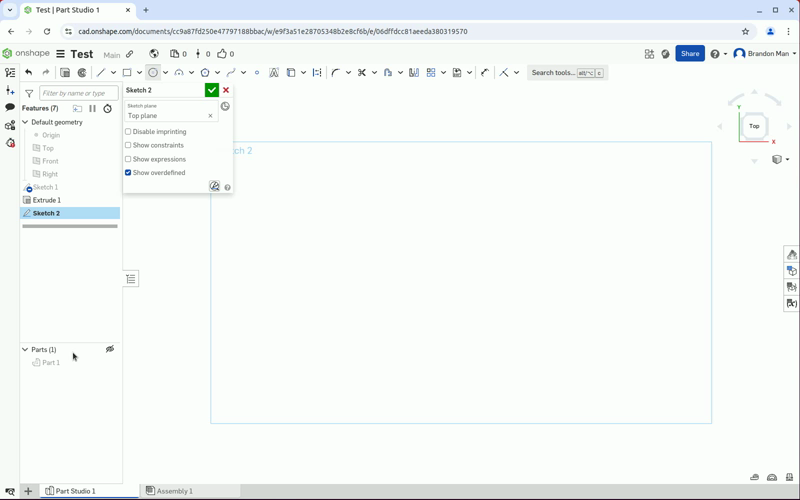
key_down(shift)
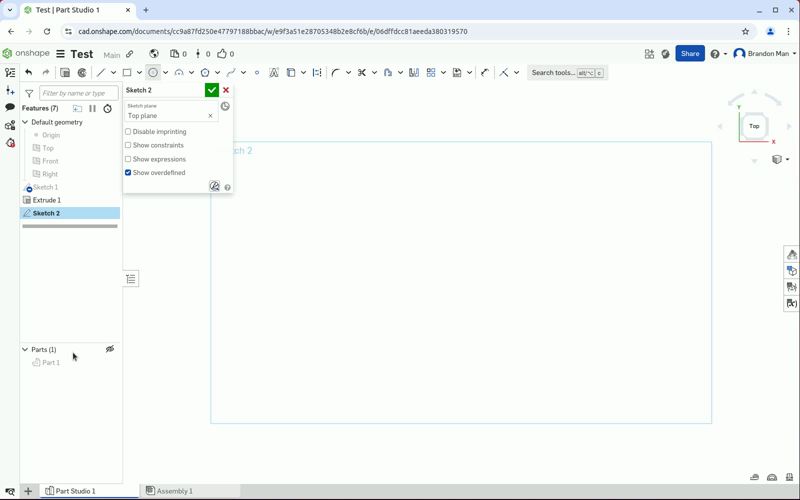
mouse_move(461, 282)
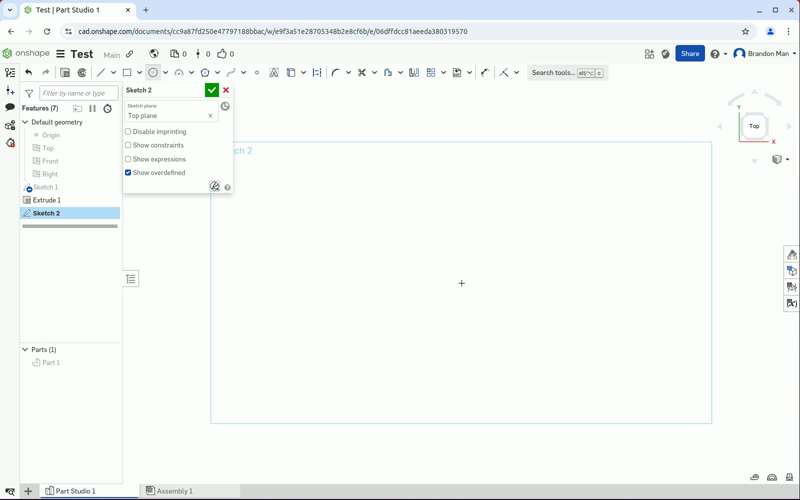
click(461, 282)
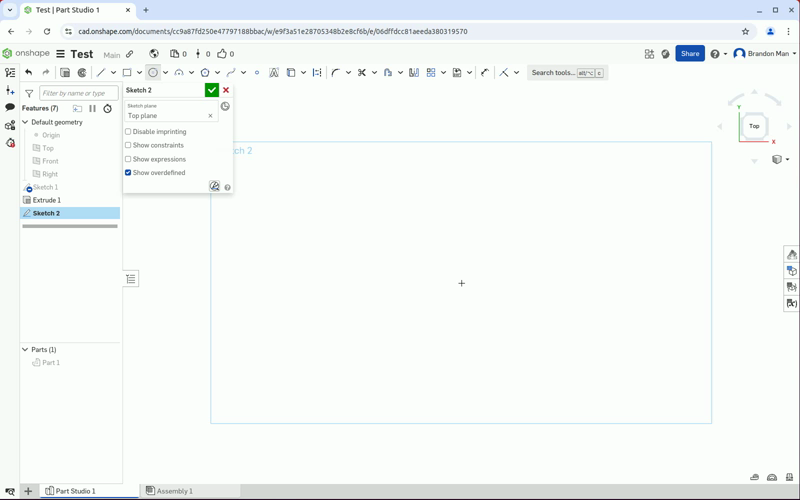
key_up(shift)
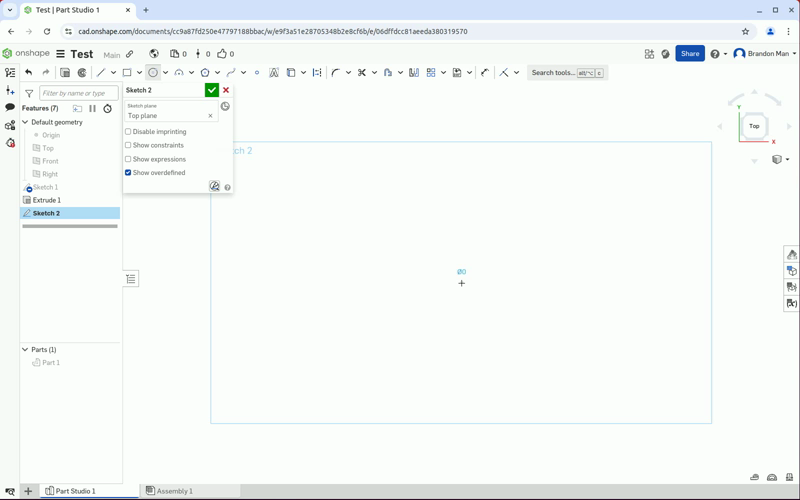
mouse_move(487, 282)
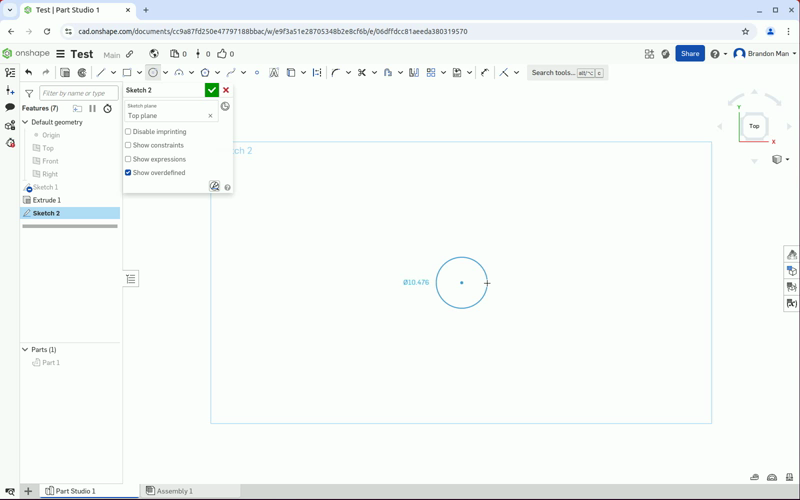
click(487, 282)
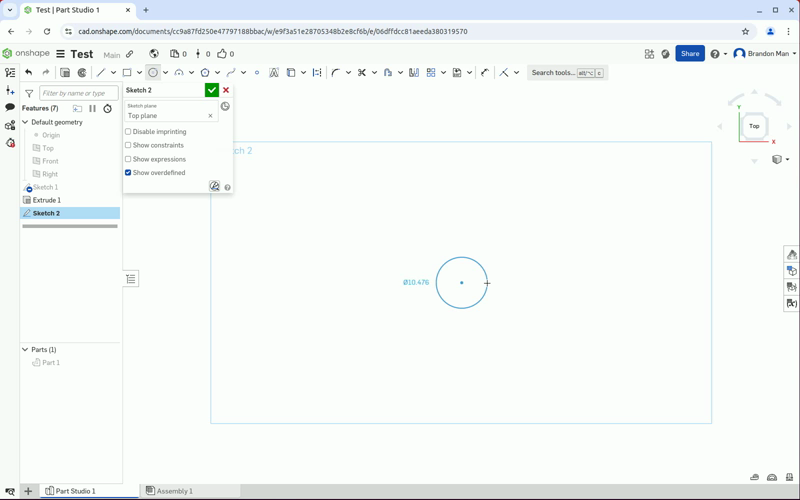
key(esc)
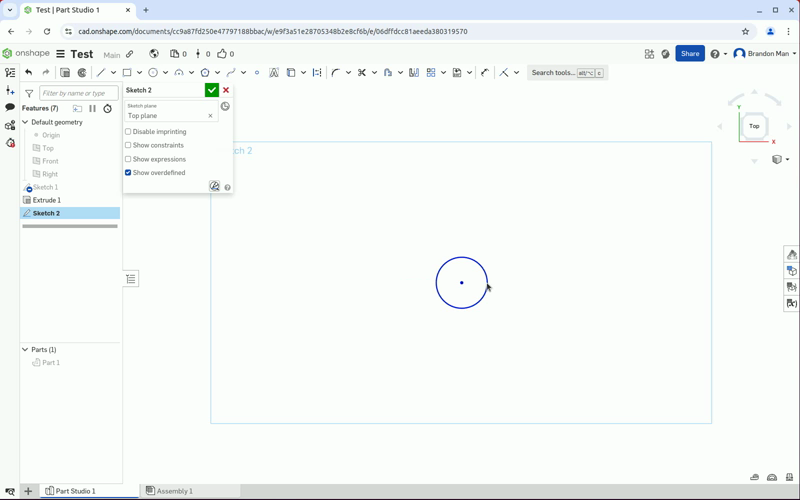
mouse_move(461, 261)
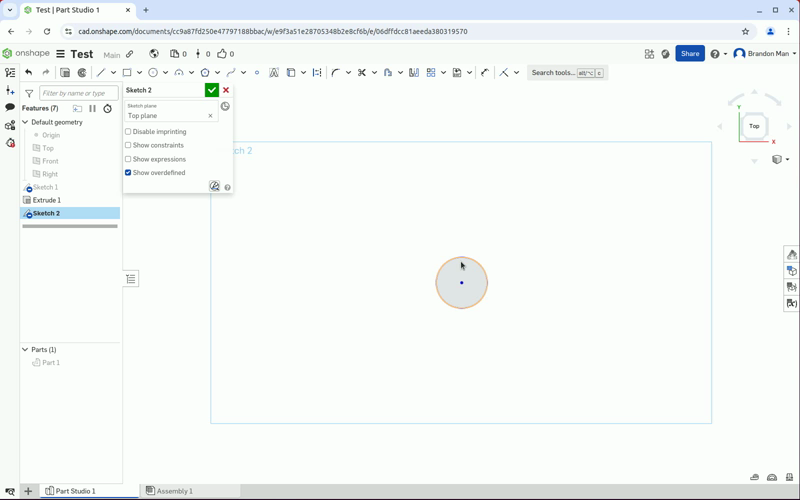
click(461, 261)
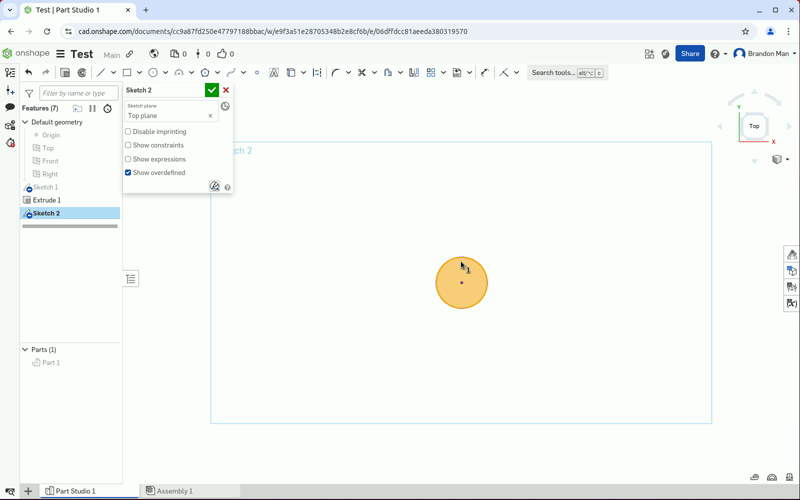
mouse_move(73, 352)
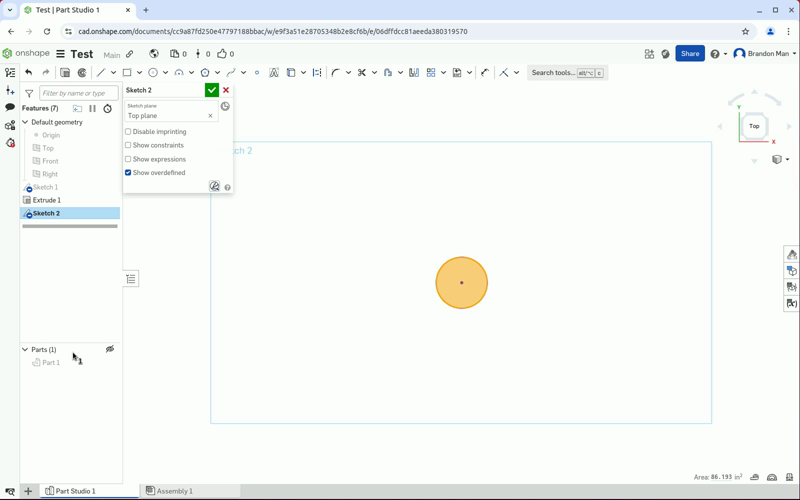
key(shift+y)
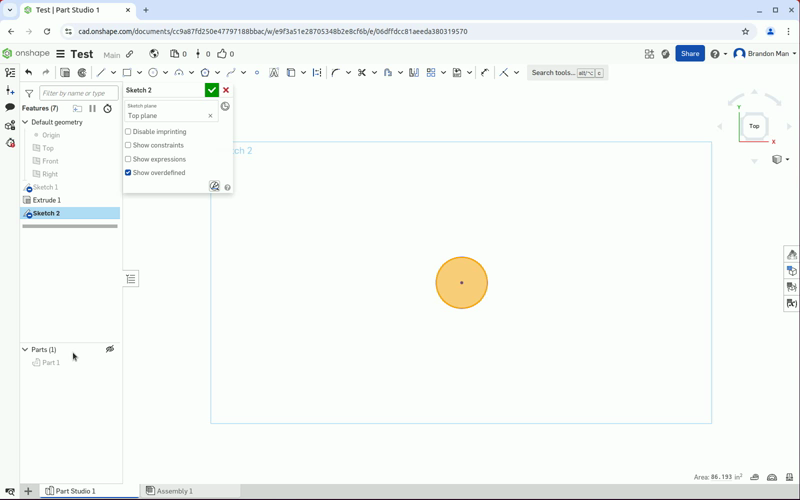
key(shift+e)
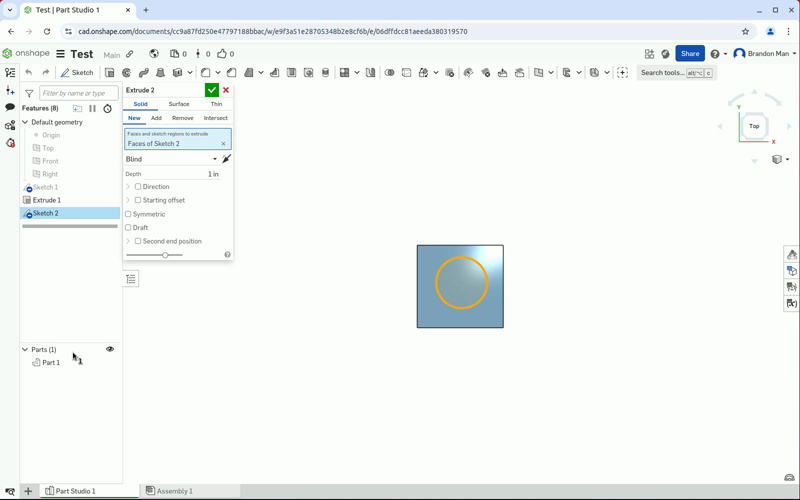
mouse_move(143, 106)
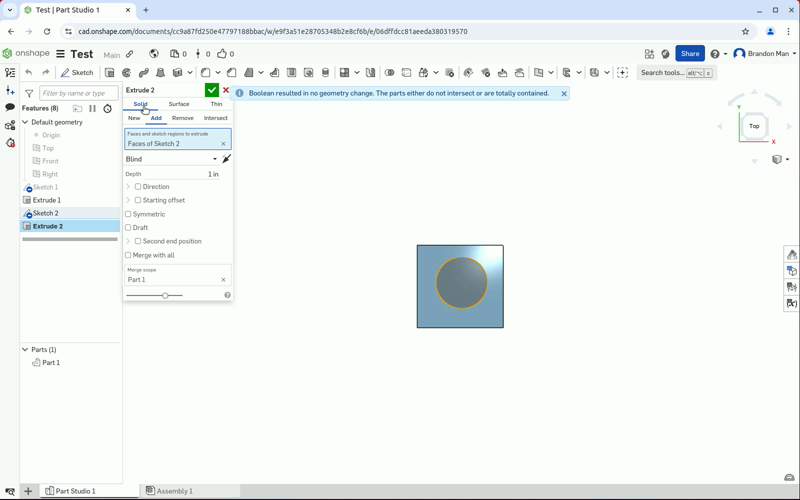
click(143, 106)
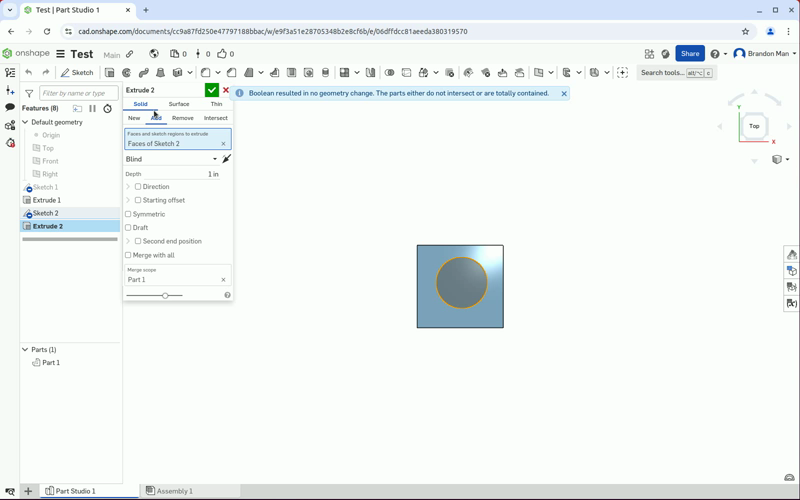
mouse_move(186, 120)
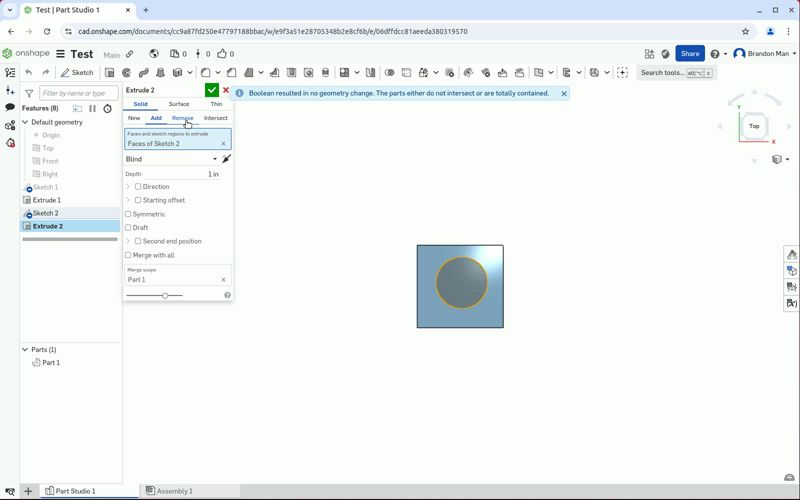
click(186, 120)
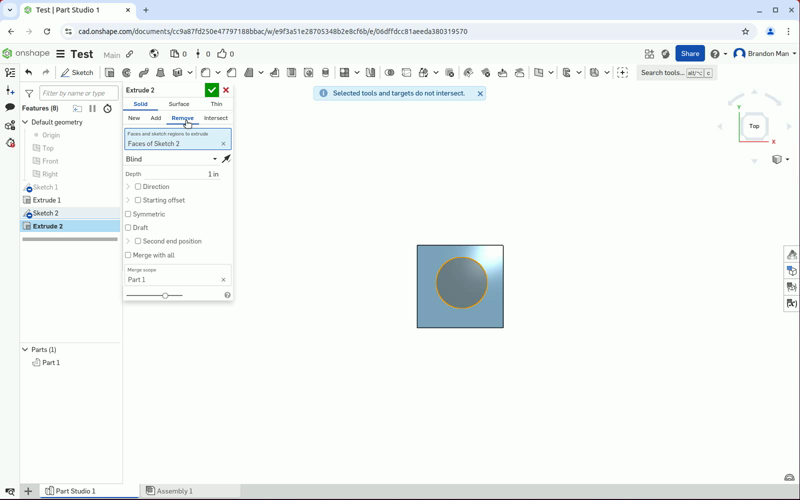
key(tab, 4)
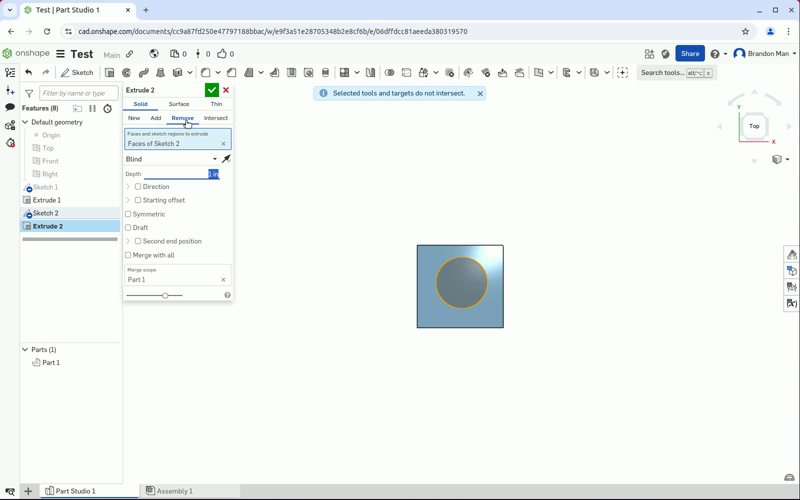
text(-23.108)
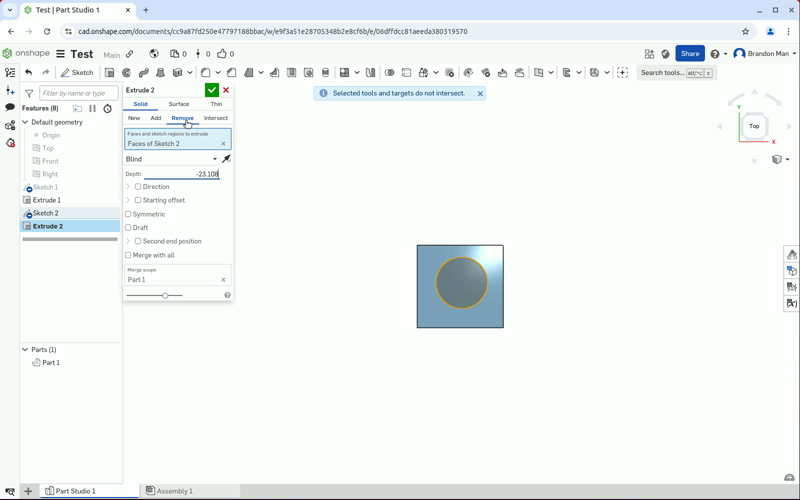
key(tab, 6)
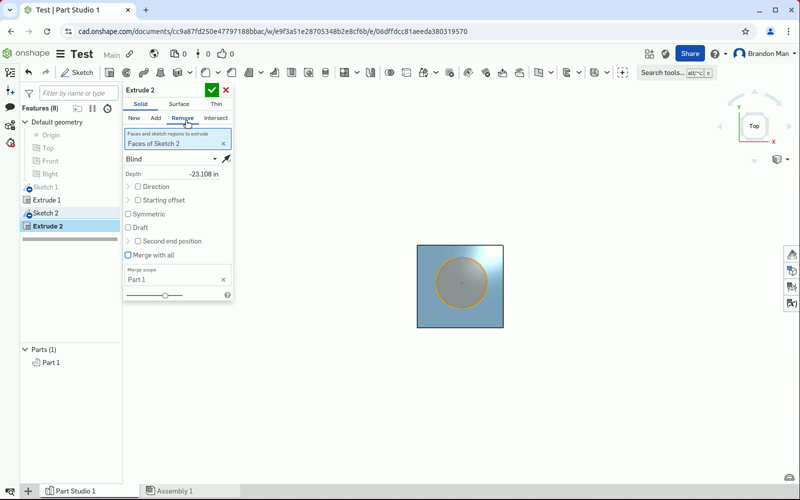
key(space)
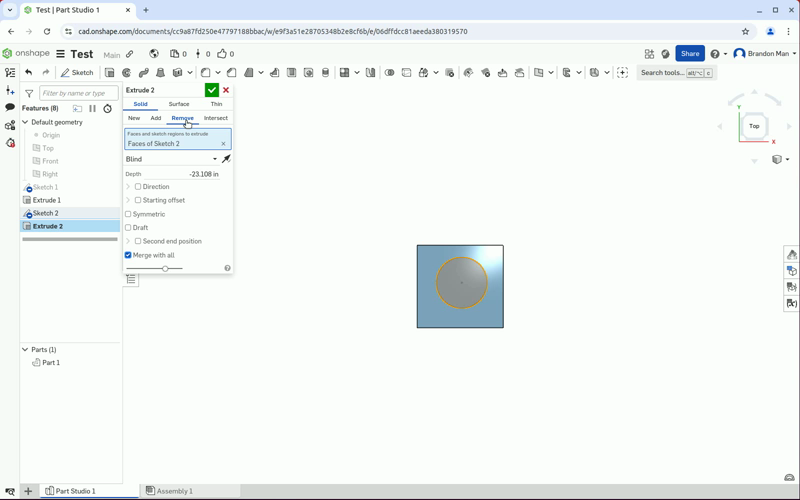
key(enter)
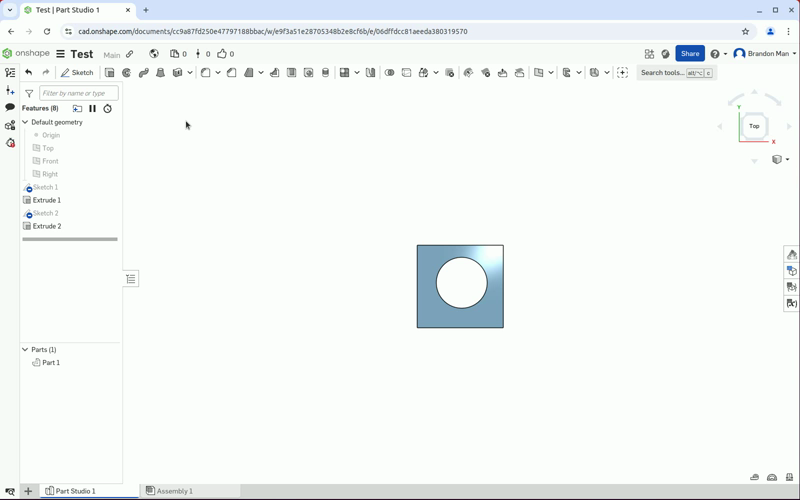
key(shift+h)
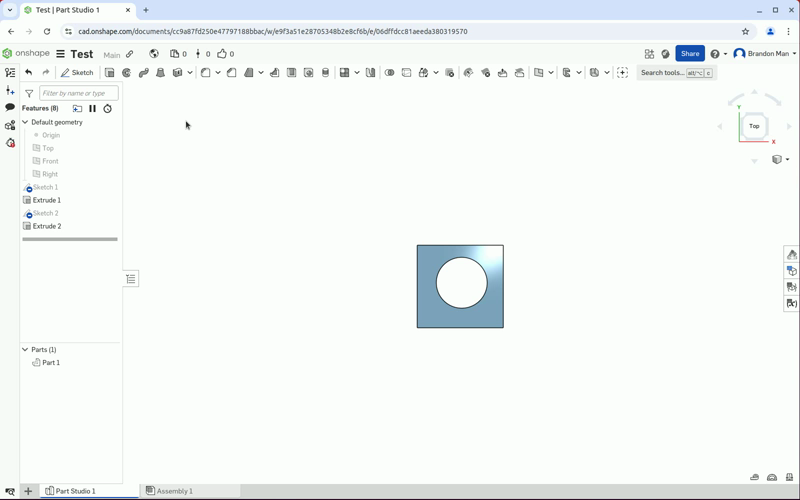
key(shift+h)
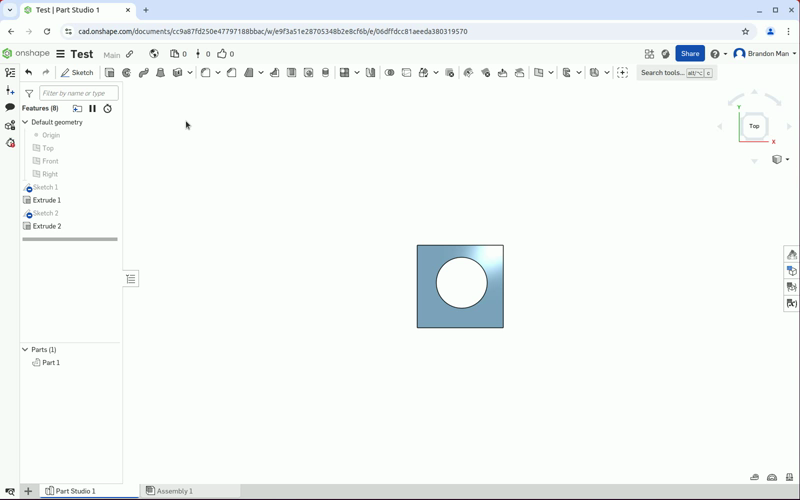
mouse_move(73, 189)
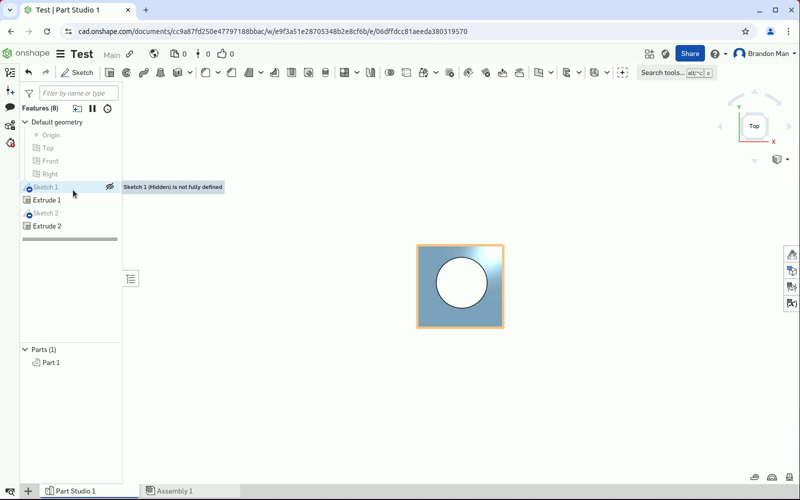
click(73, 189)
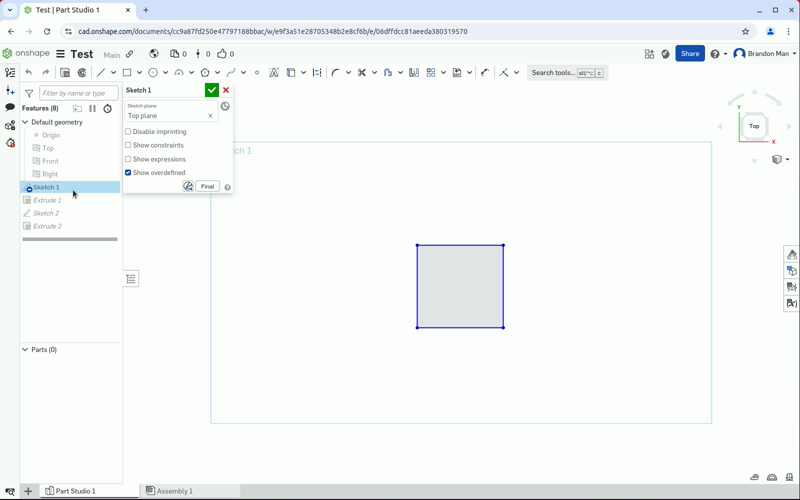
mouse_move(229, 92)
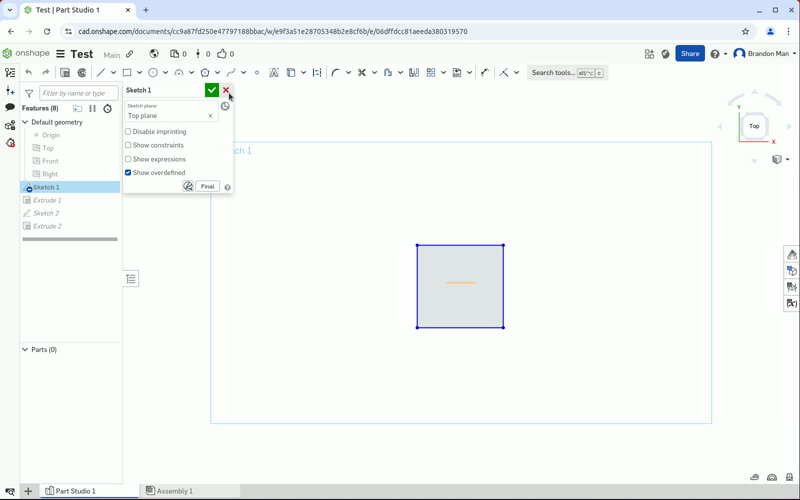
click(229, 92)
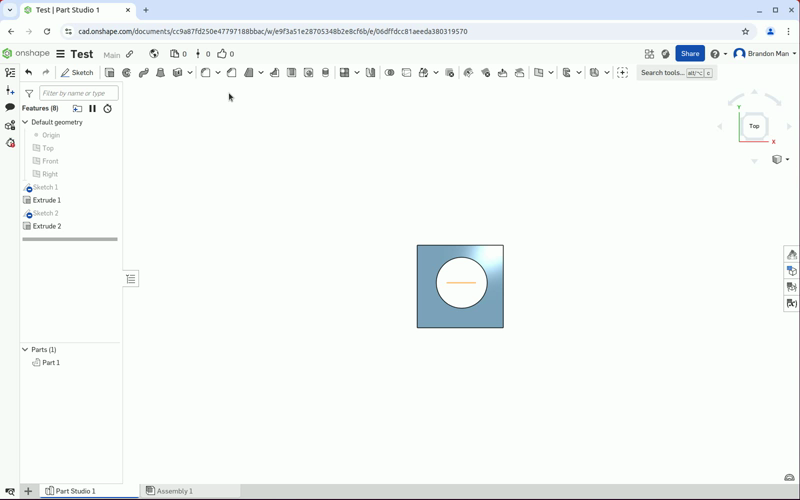
mouse_move(73, 352)
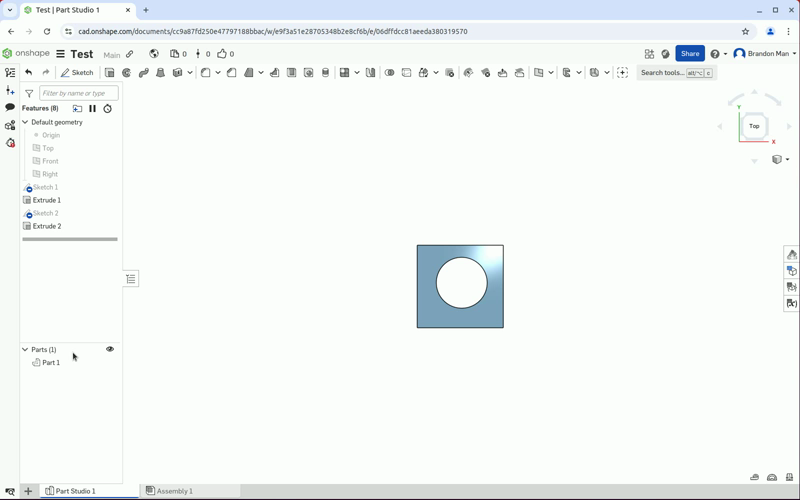
key(y)
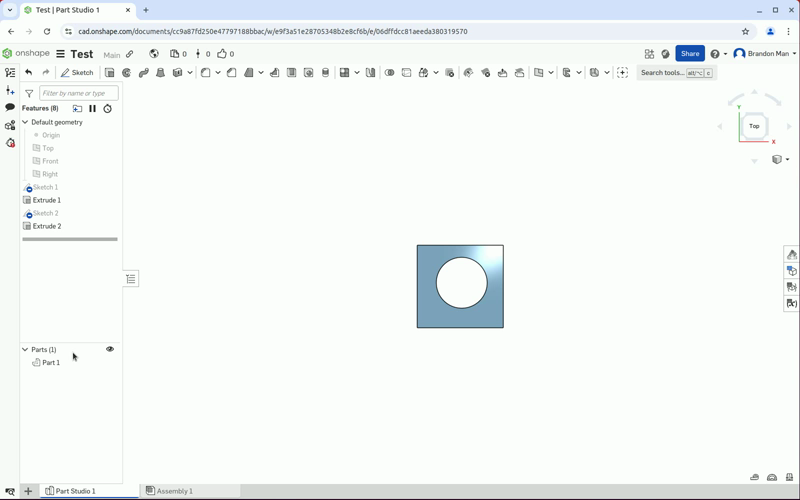
key(shift+p)
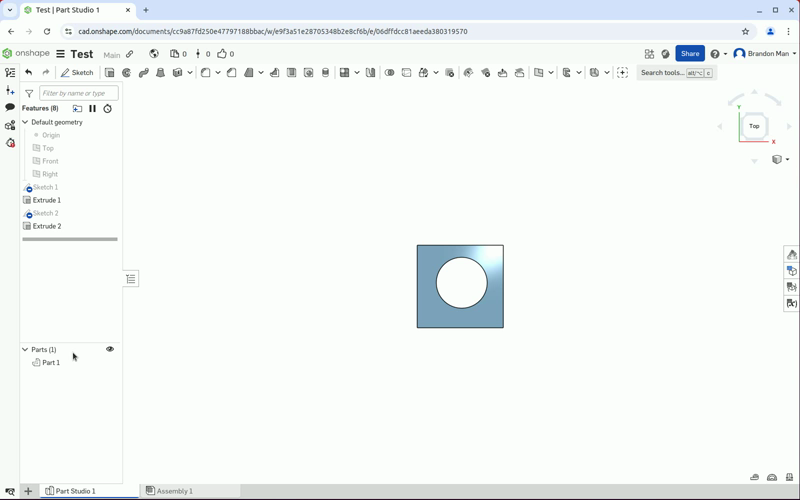
key(space)
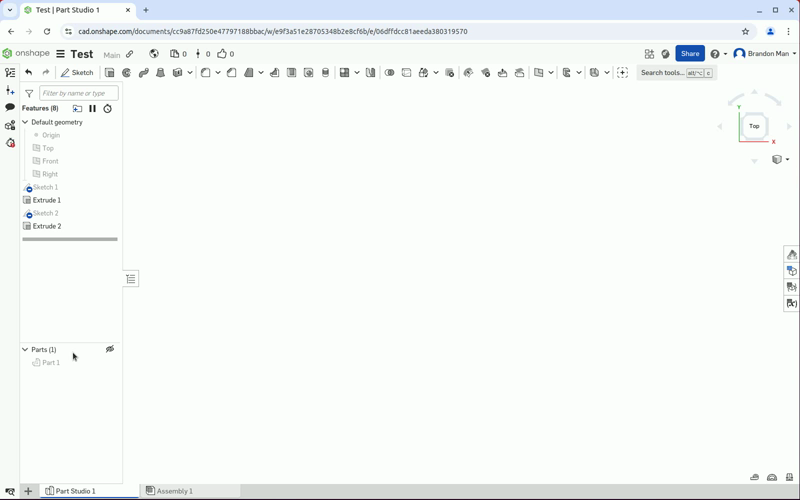
key_down(shift)
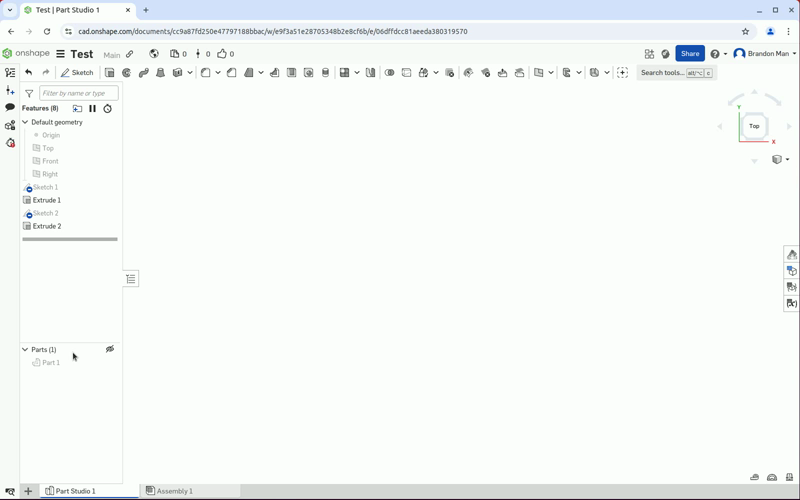
key(up)
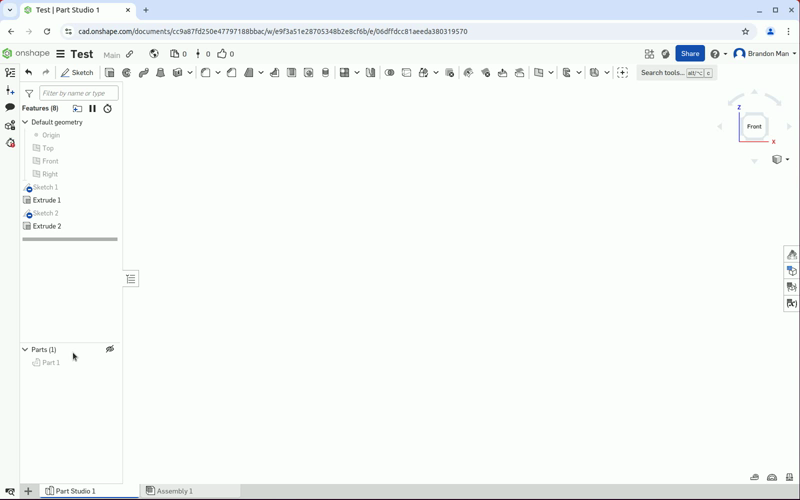
key_up(shift)
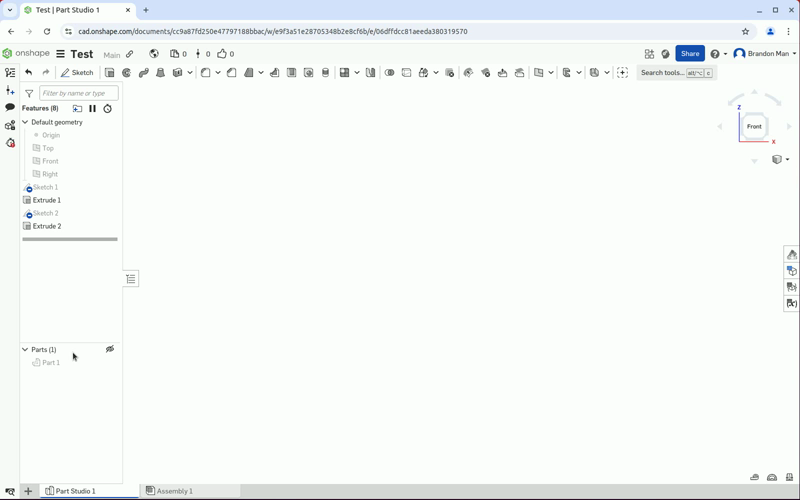
mouse_move(73, 352)
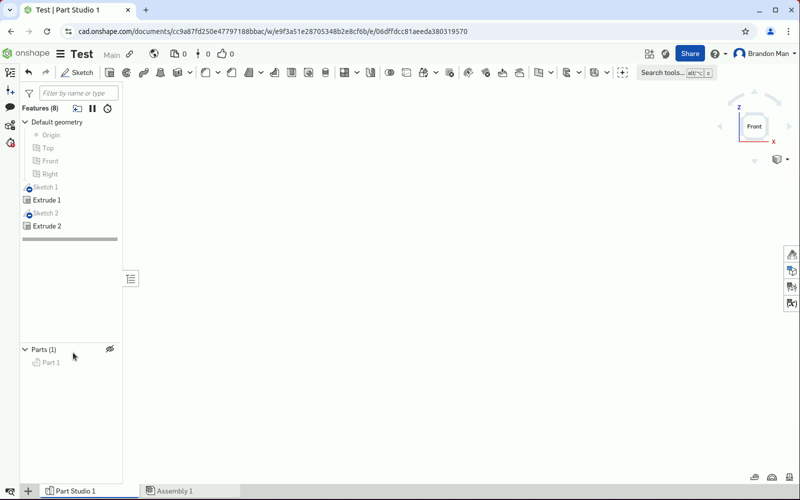
key(shift+y)
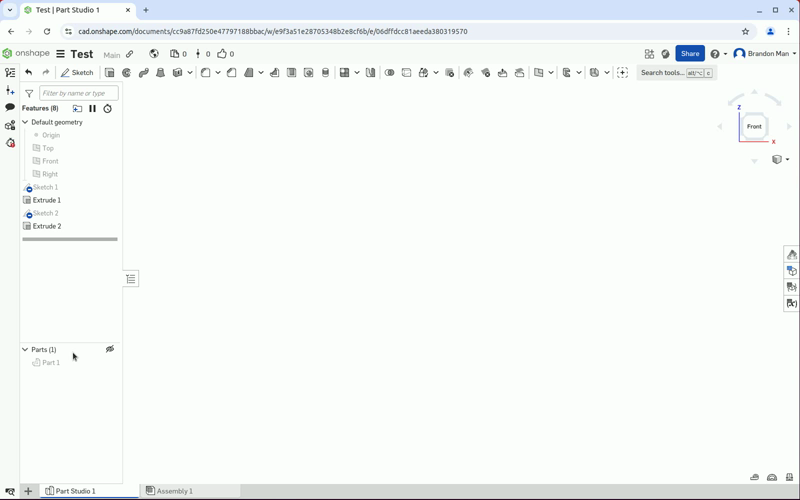
key(shift+s)
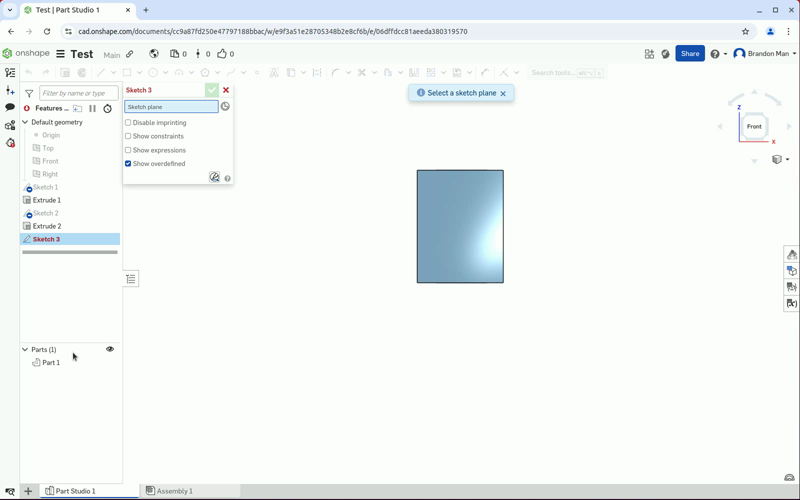
mouse_move(73, 163)
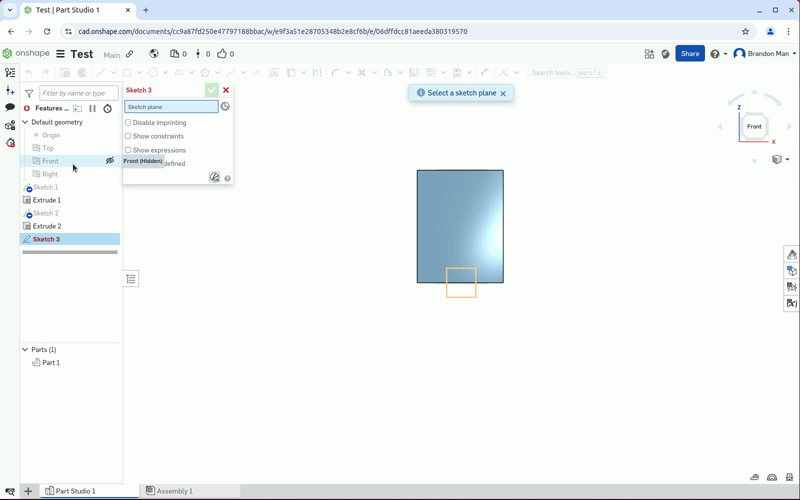
click(73, 163)
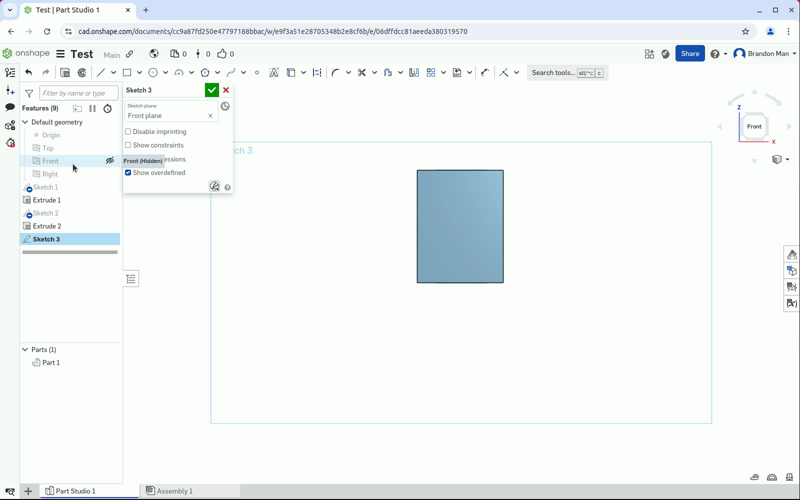
mouse_move(73, 352)
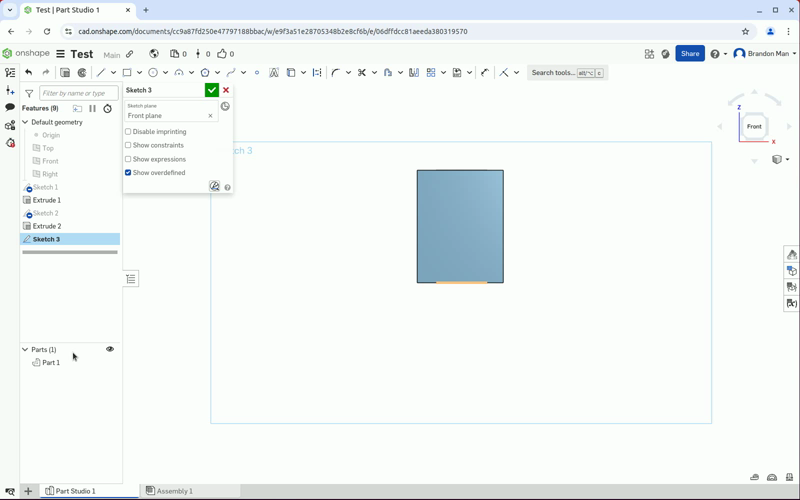
key(y)
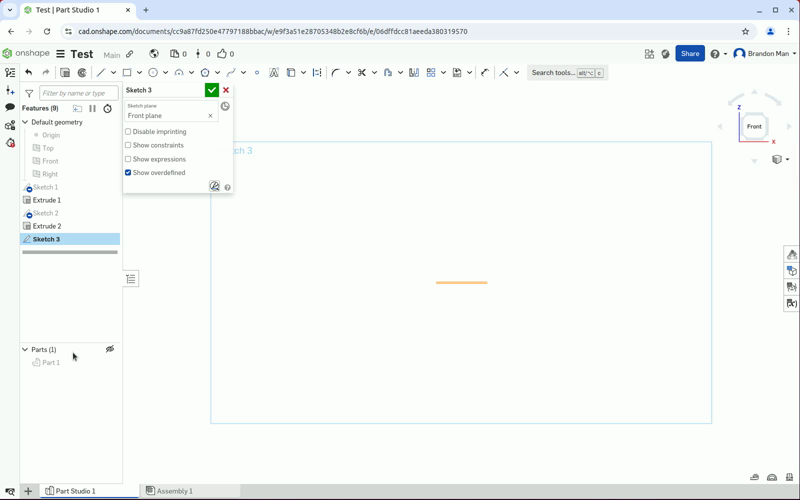
key(c)
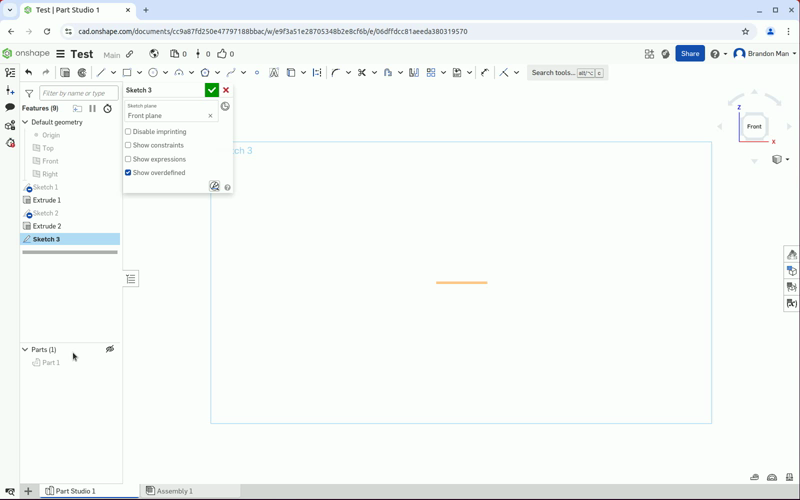
key_down(shift)
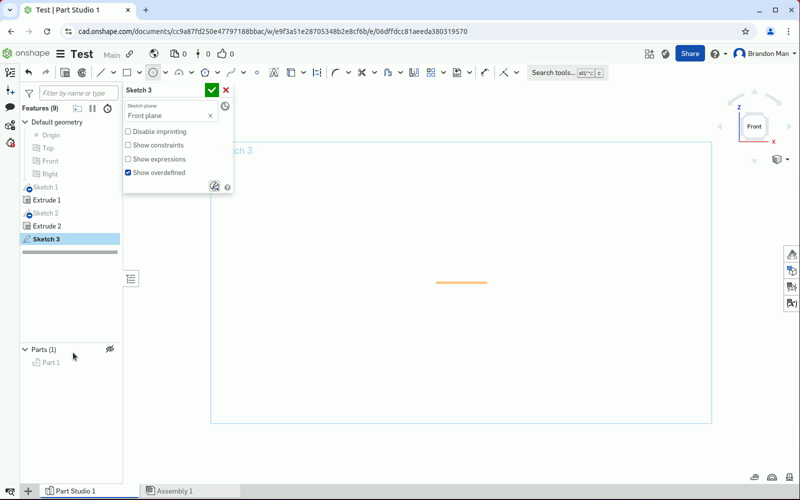
mouse_move(461, 223)
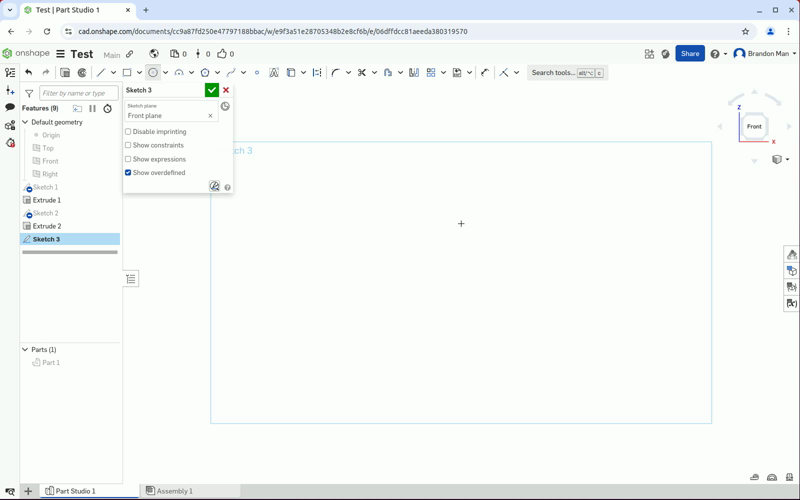
click(461, 223)
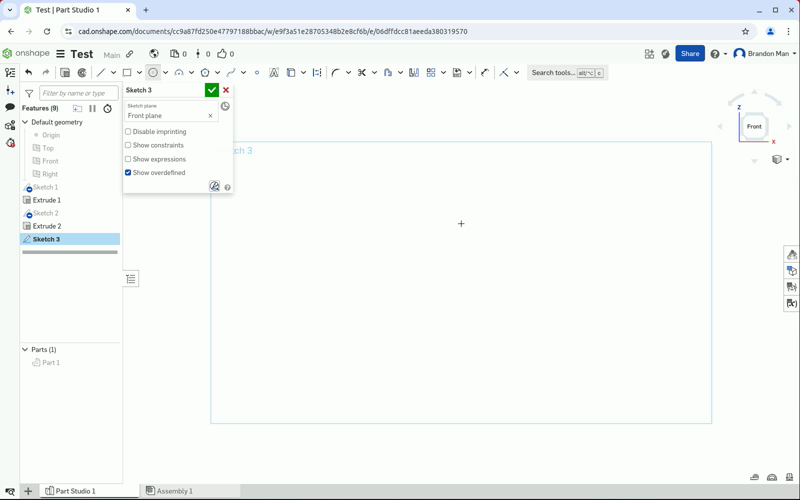
key_up(shift)
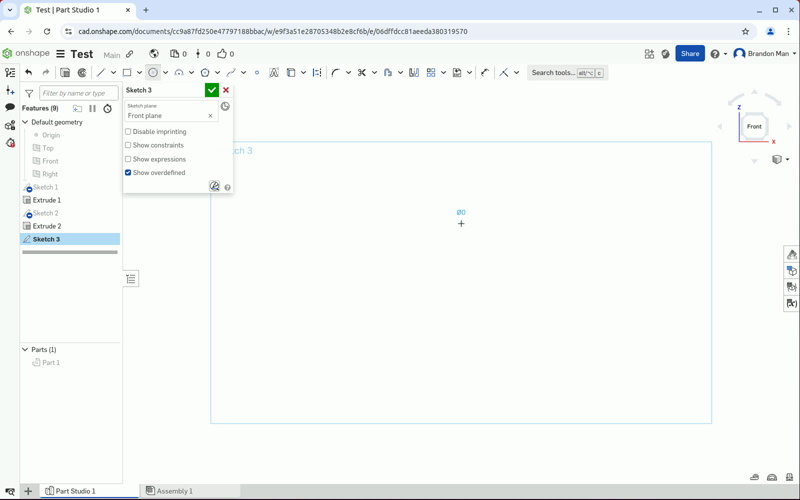
mouse_move(492, 223)
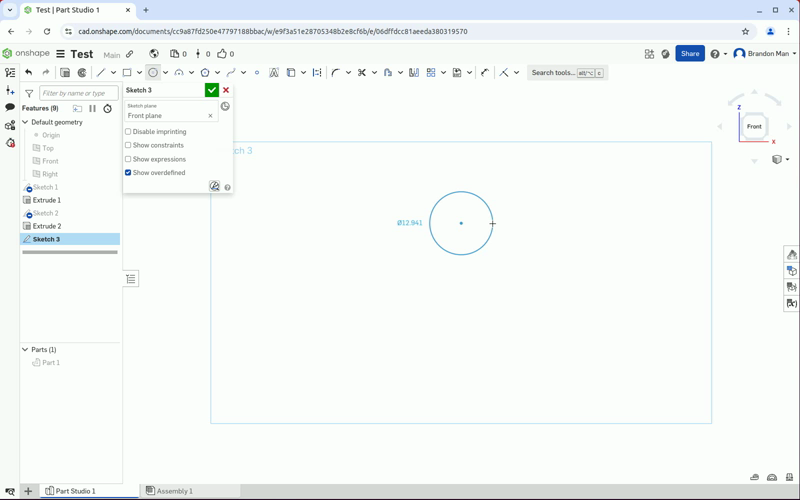
click(492, 223)
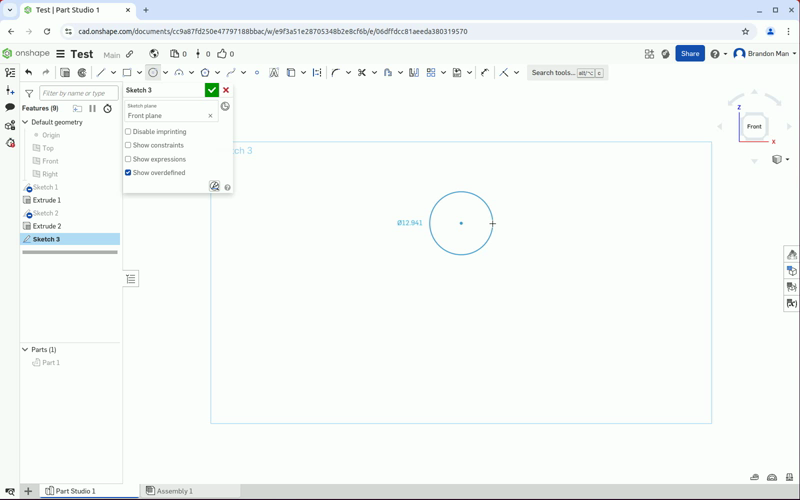
key(esc)
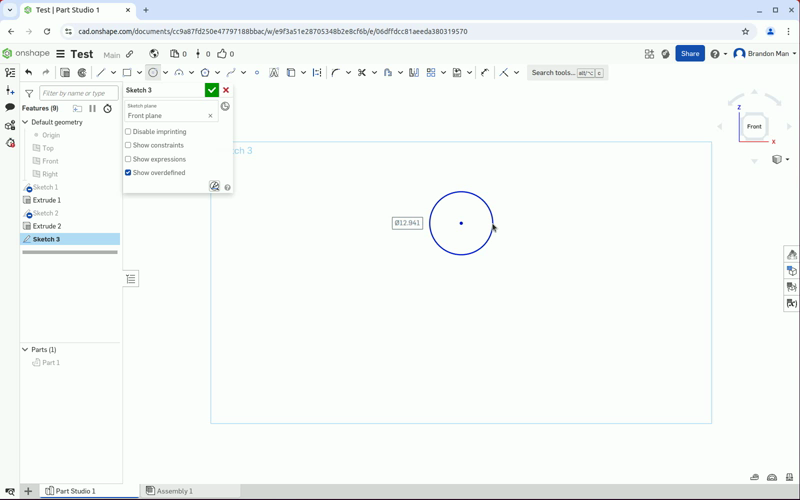
mouse_move(461, 250)
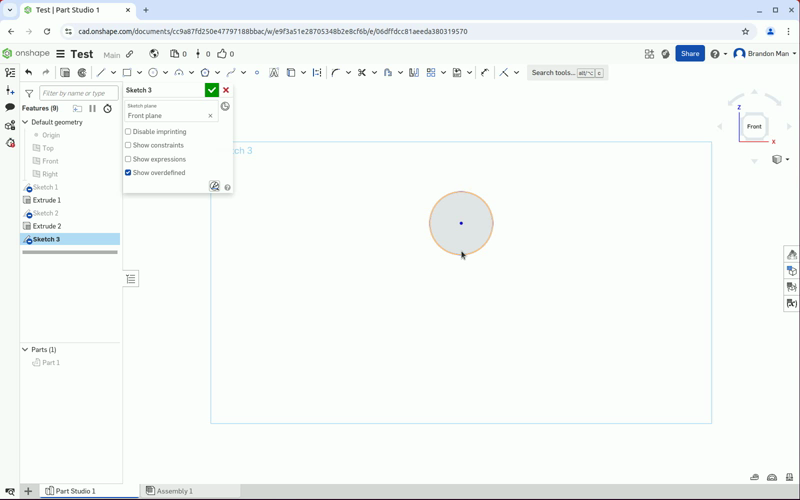
click(461, 250)
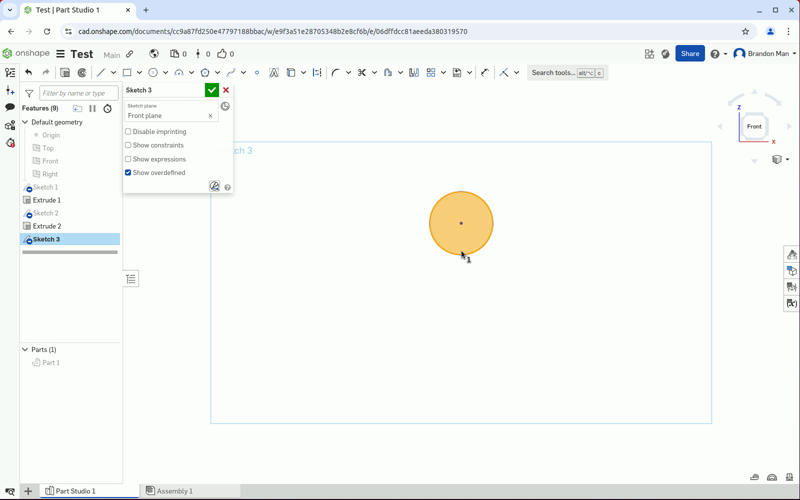
mouse_move(73, 352)
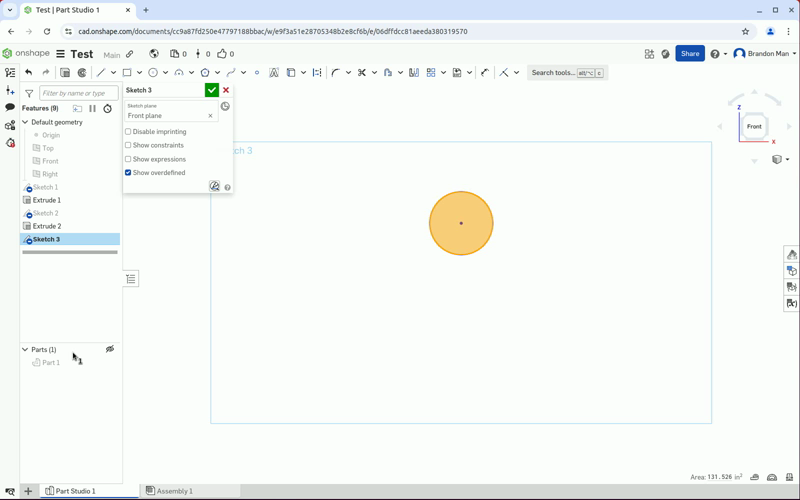
key(shift+y)
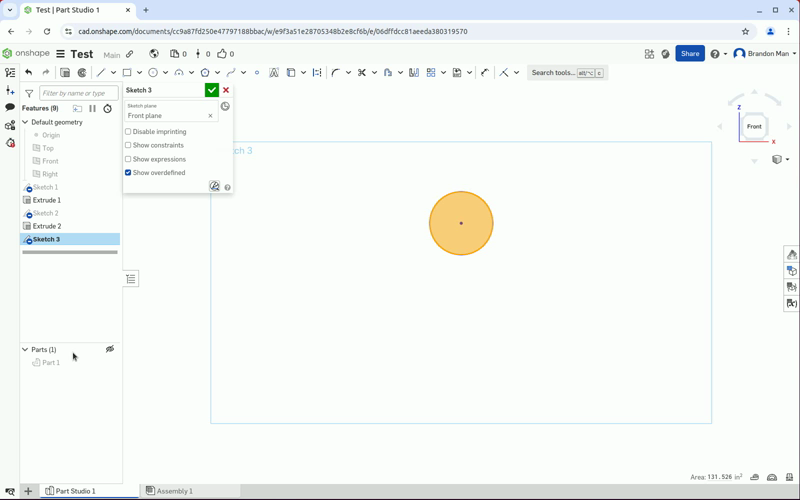
key(shift+e)
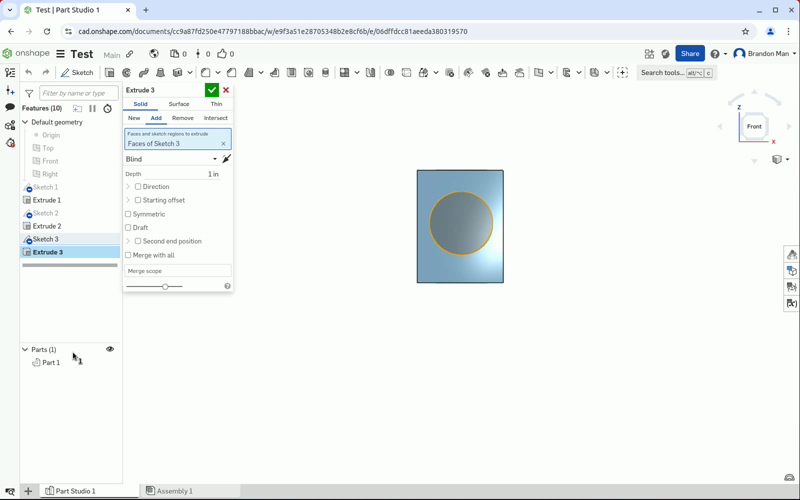
mouse_move(143, 106)
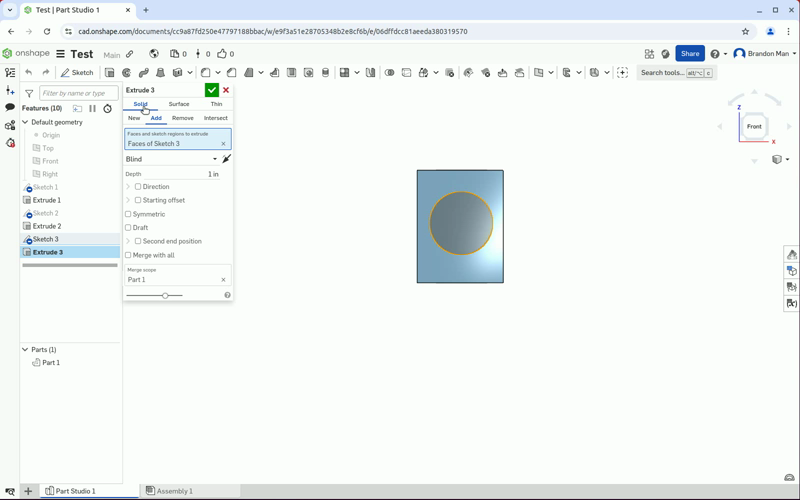
click(143, 106)
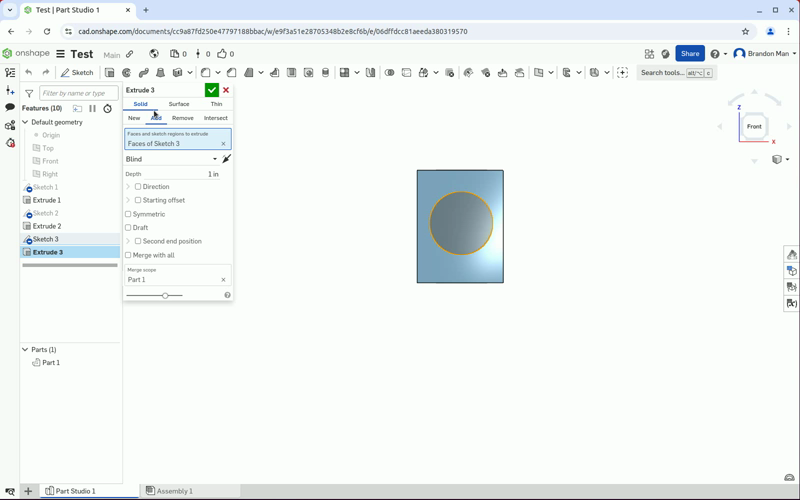
mouse_move(186, 120)
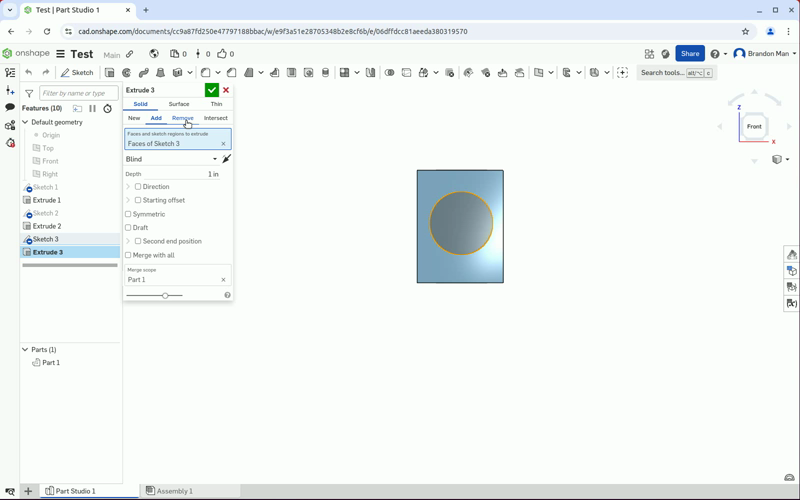
click(186, 120)
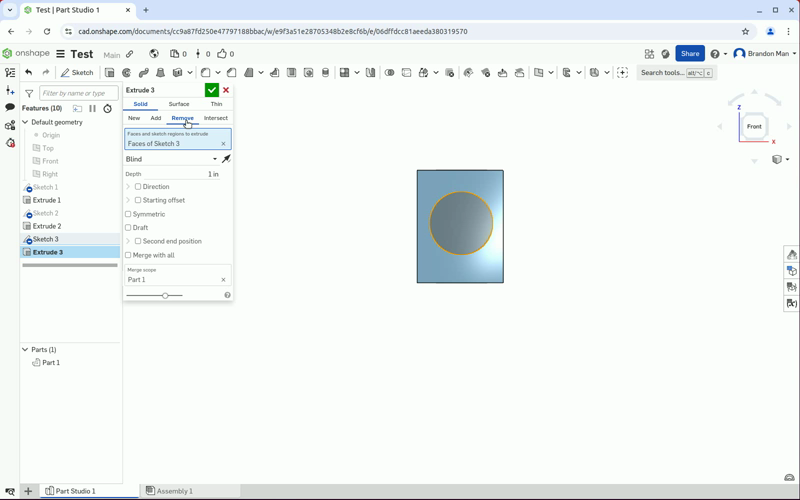
key(tab, 4)
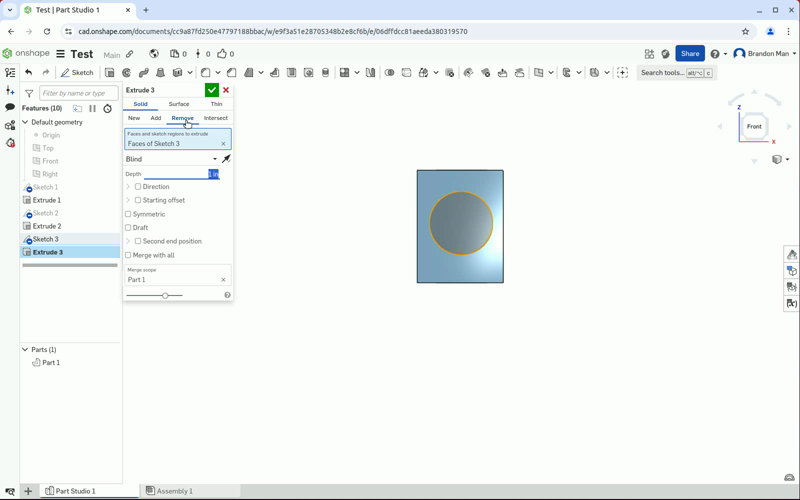
text(23.108)
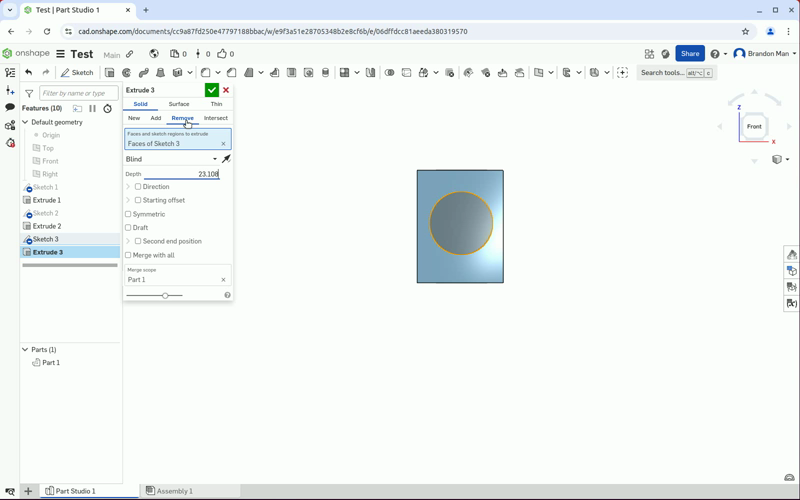
key(tab, 6)
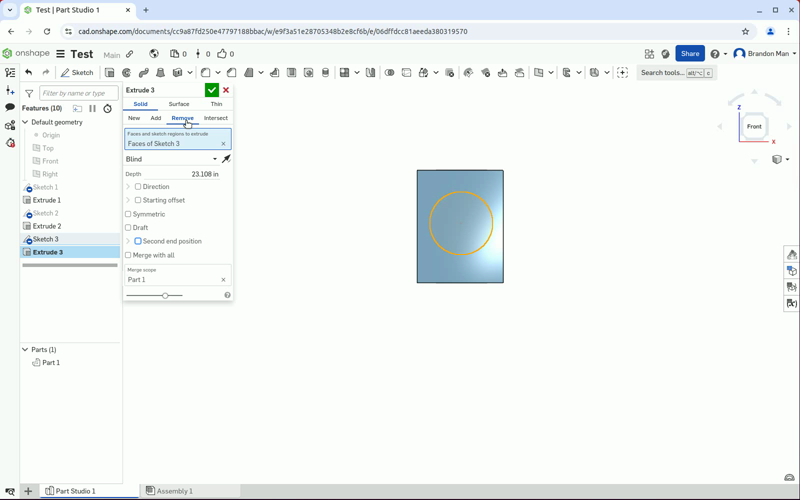
key(space)
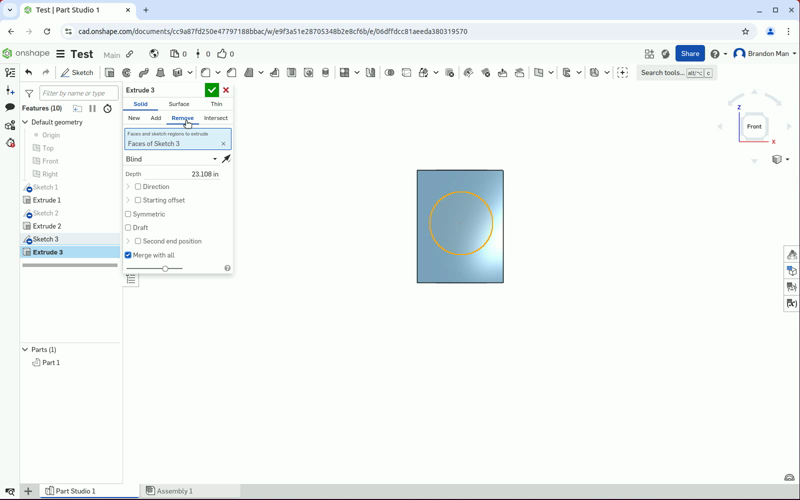
key(enter)
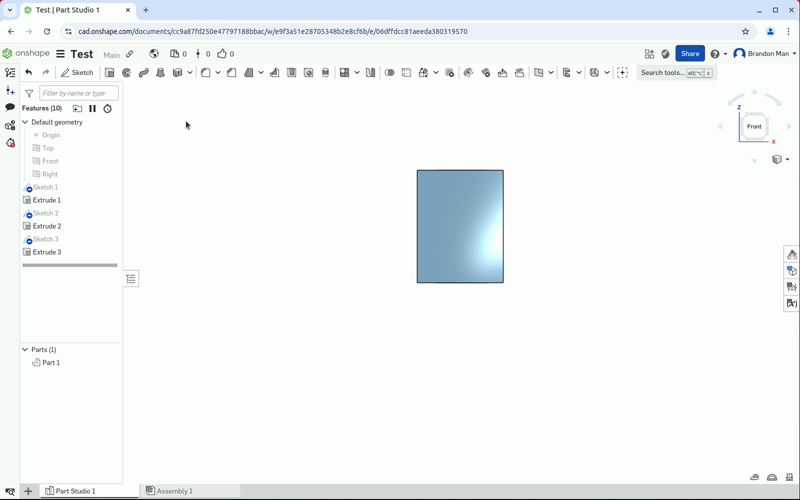
key(shift+h)
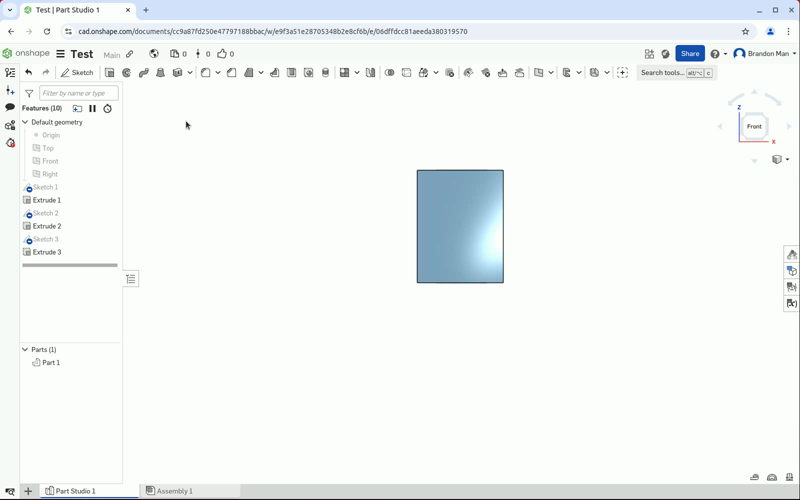
key(shift+h)
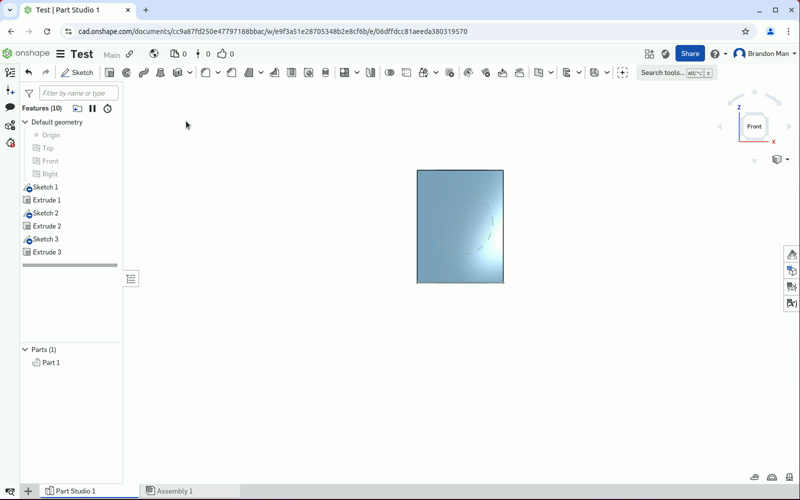
key(shift+7)
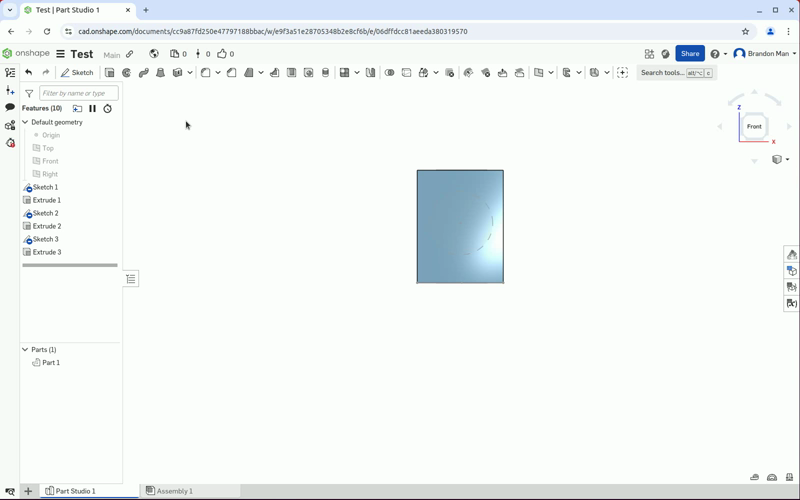
key(left, 2)
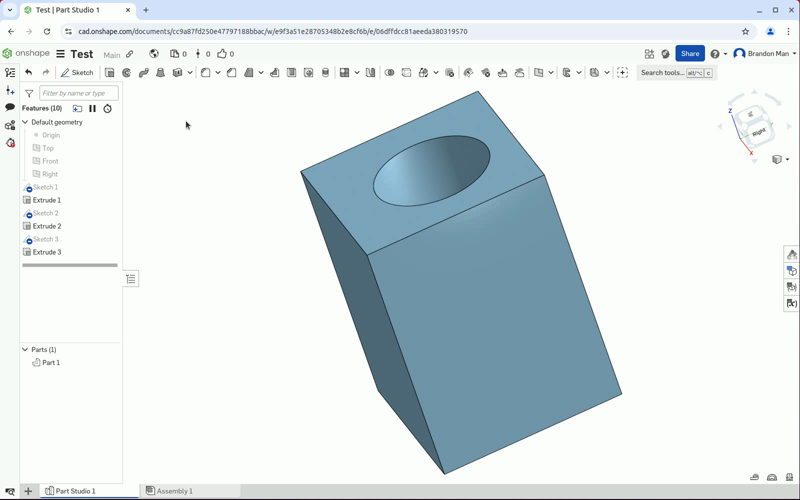
key(down, 2)
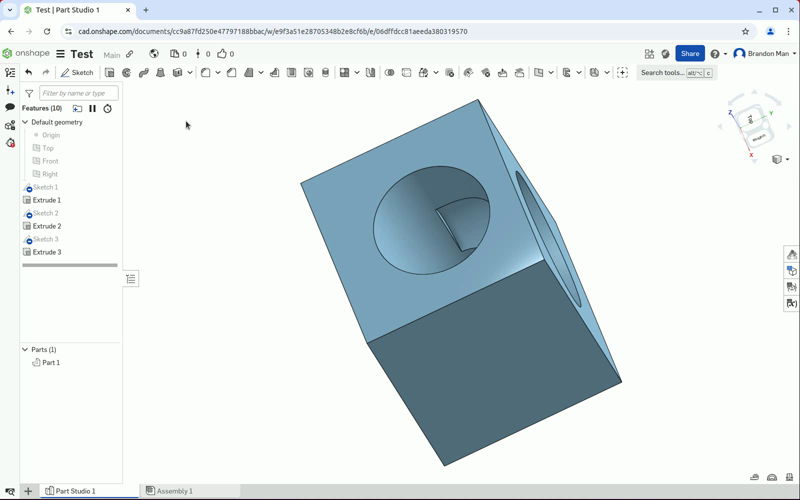
key(up, 2)
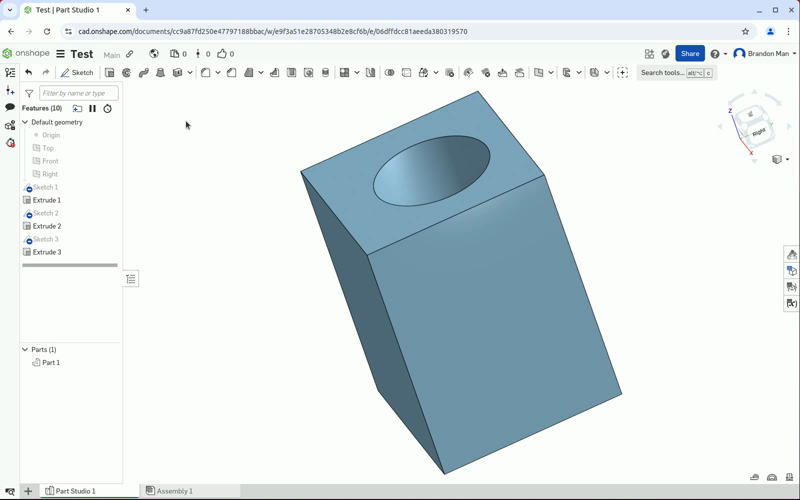
key(right, 2)
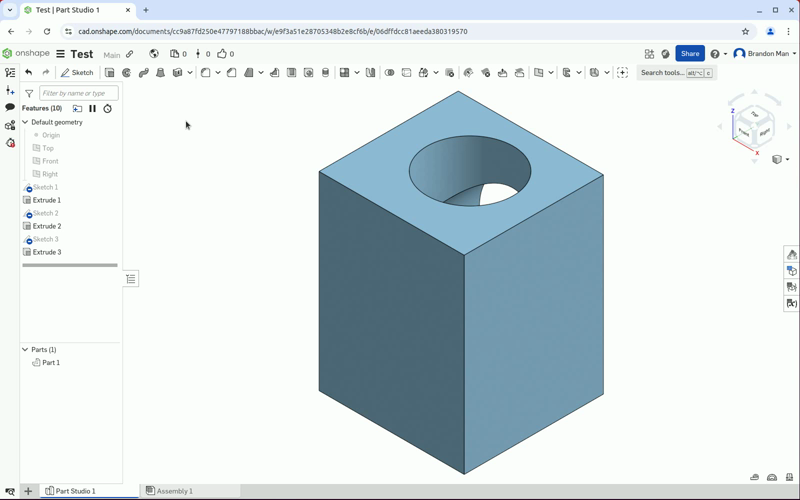
mouse_move(73, 189)
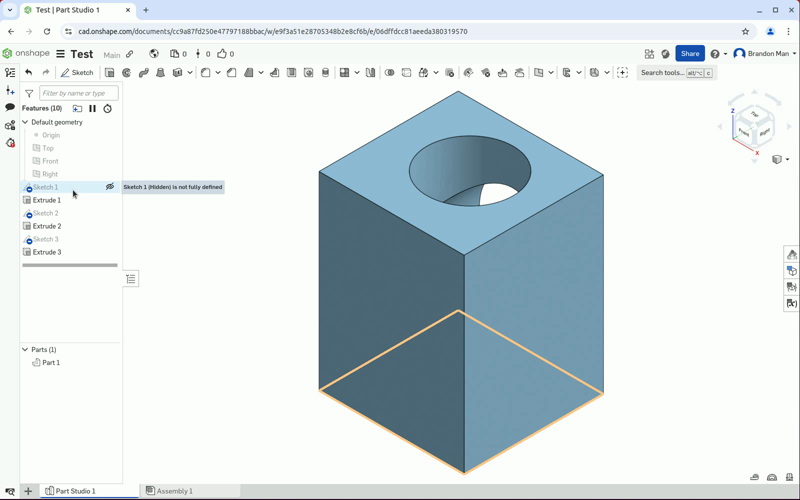
click(73, 189)